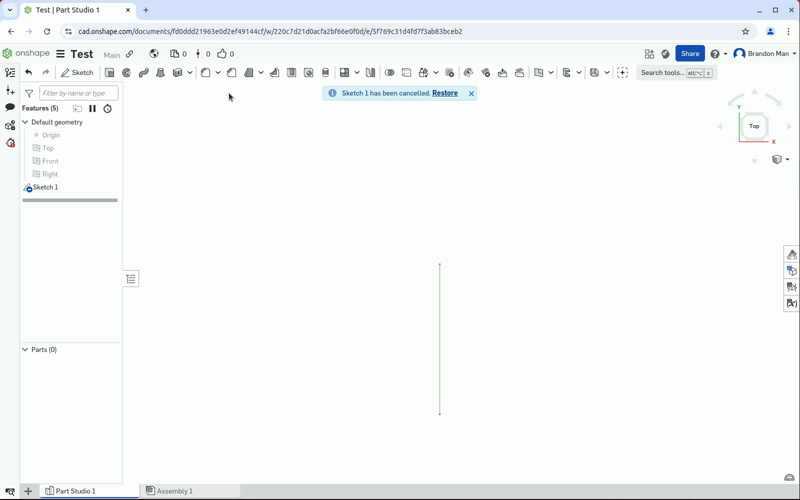
key(shift+h)
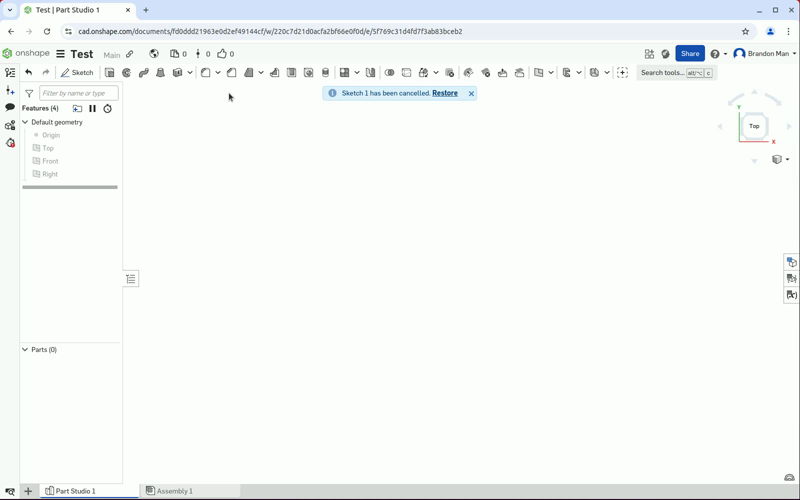
mouse_move(73, 352)
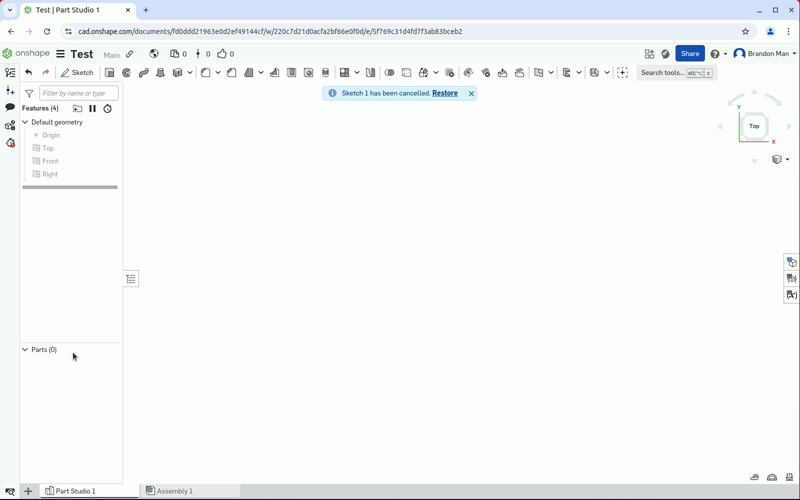
key(y)
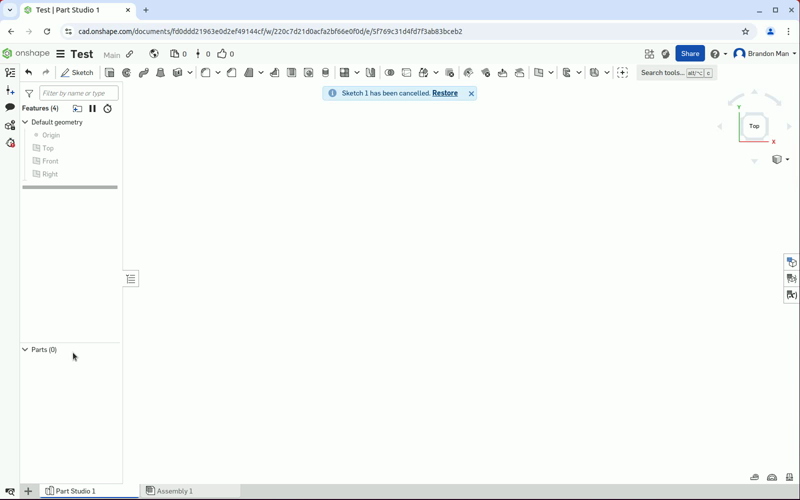
key(shift+p)
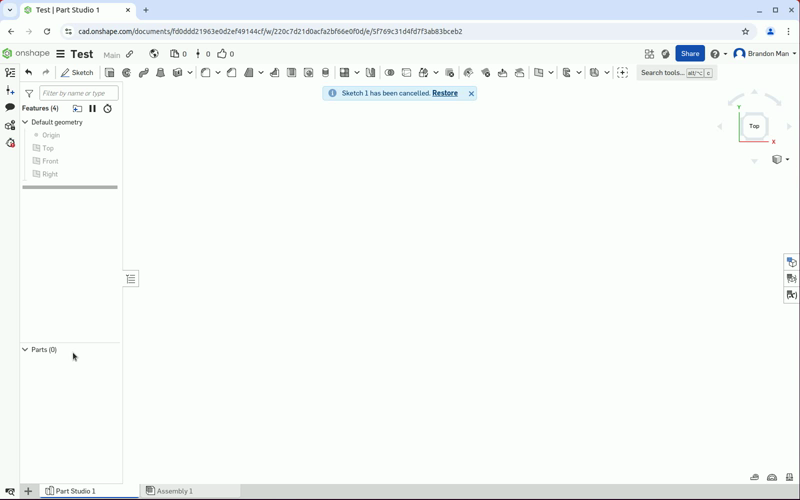
key(space)
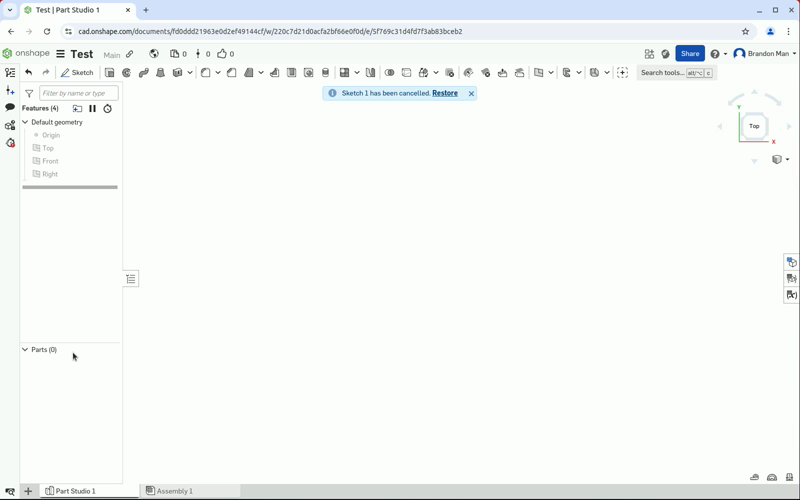
key_down(shift)
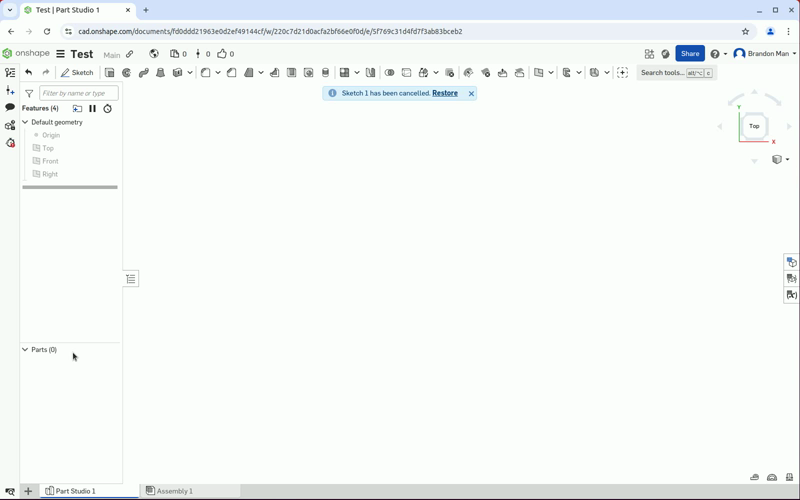
key(up)
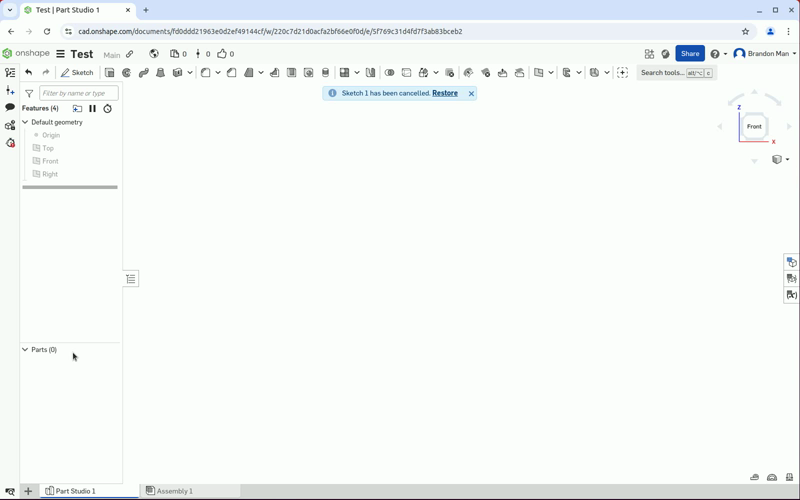
key_up(shift)
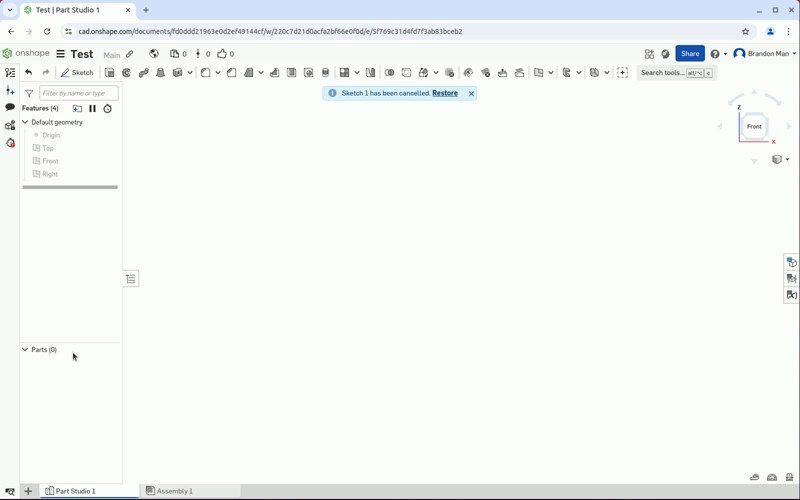
mouse_move(73, 352)
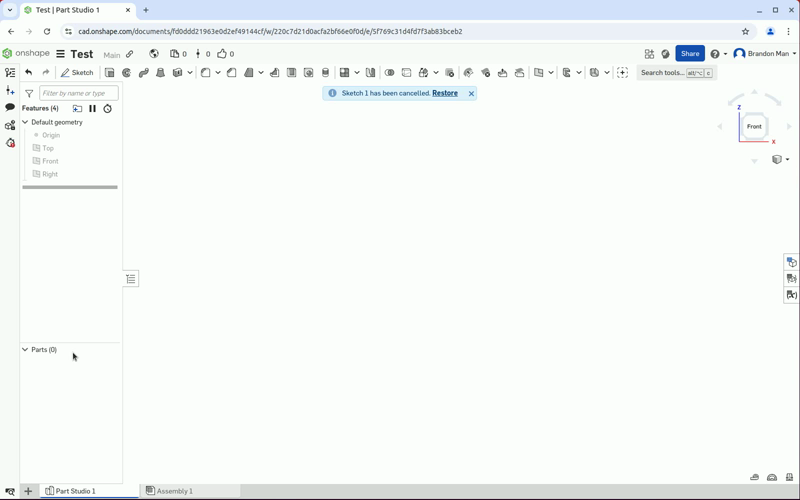
key(shift+y)
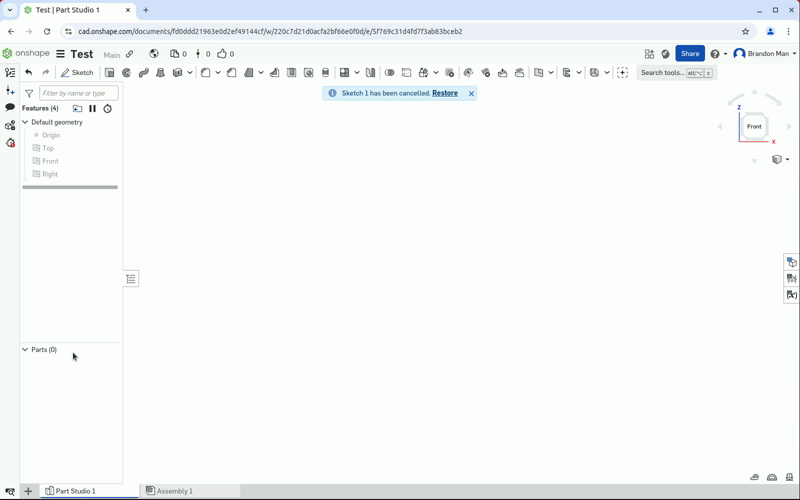
key(shift+s)
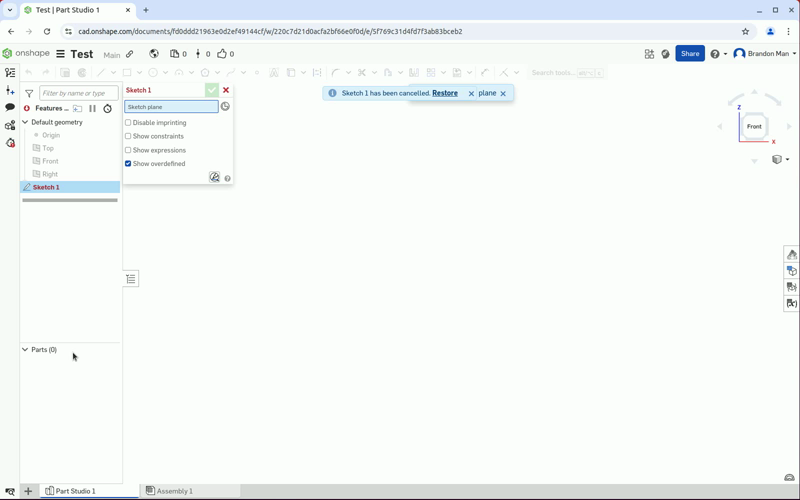
mouse_move(73, 163)
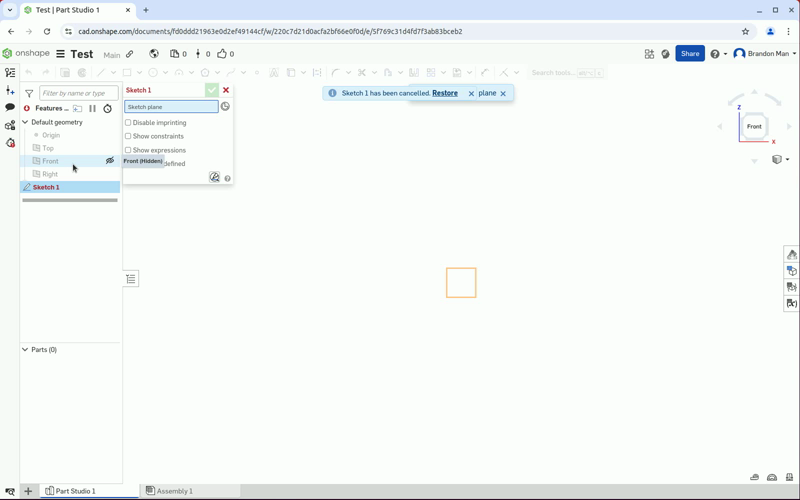
click(73, 163)
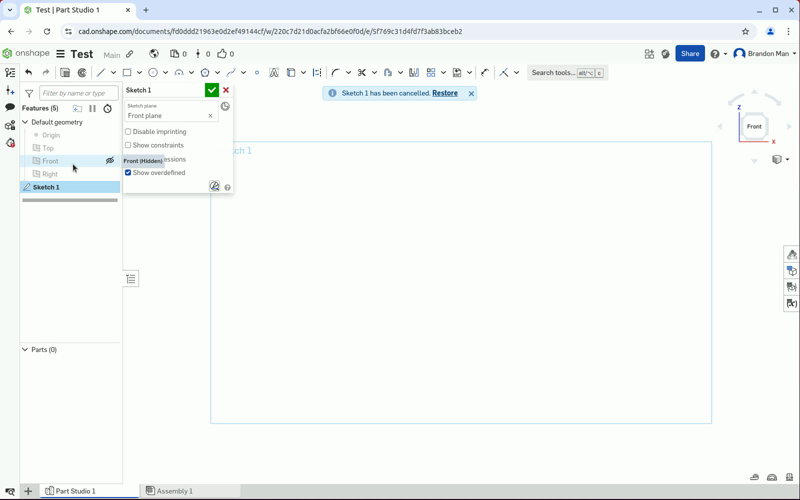
mouse_move(73, 352)
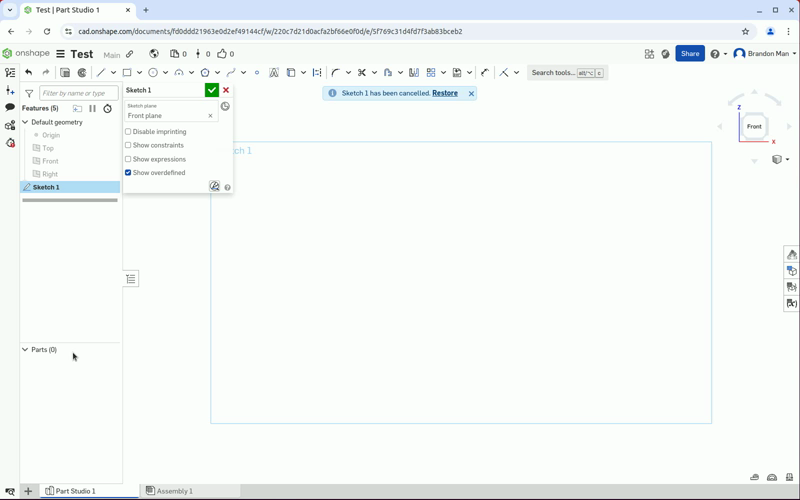
key(y)
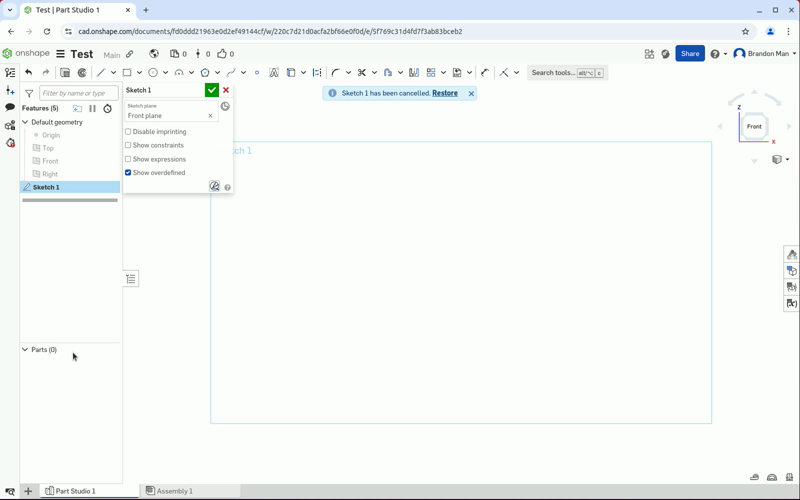
key(l)
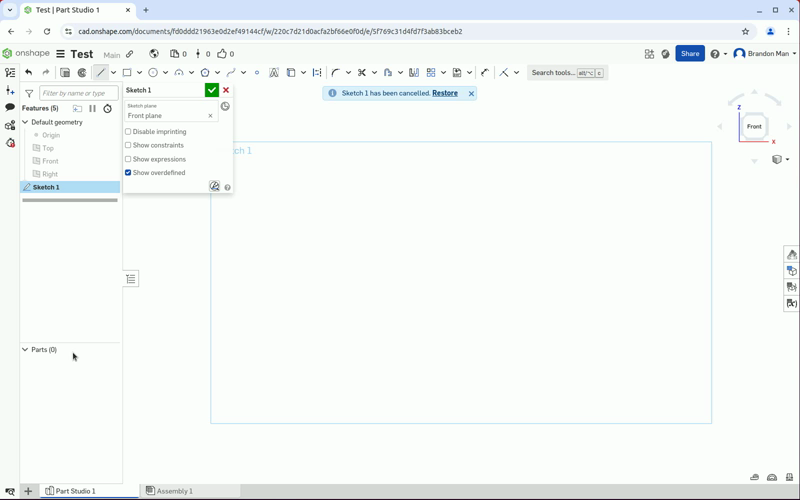
key_down(shift)
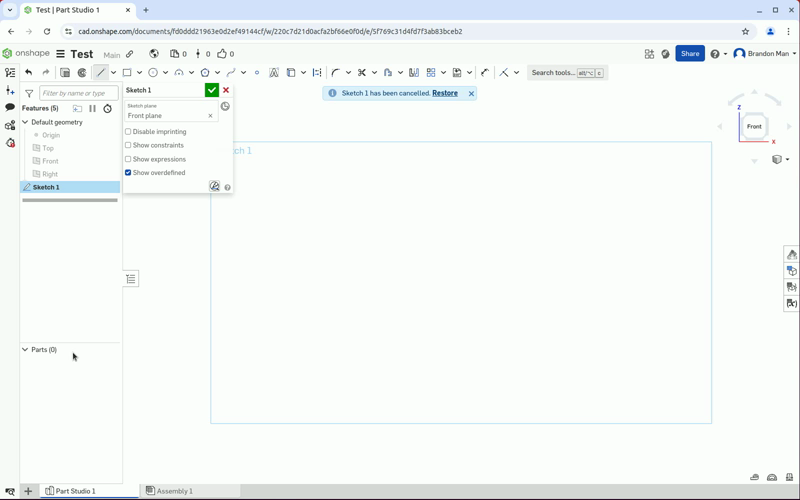
mouse_move(404, 339)
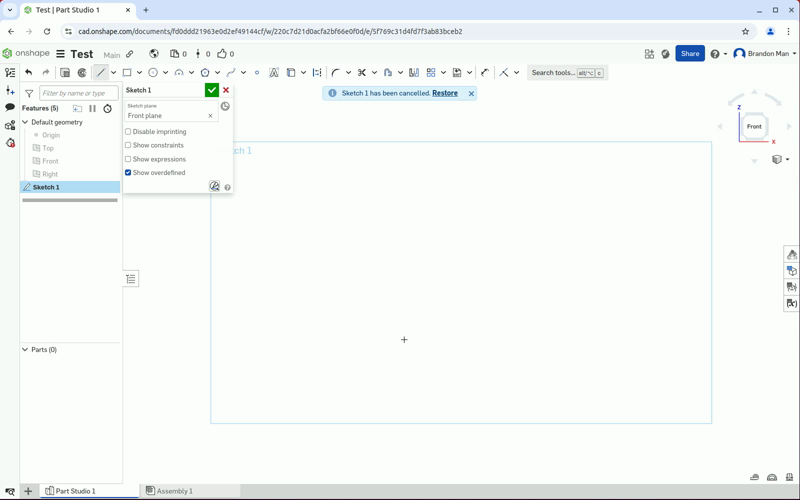
click(404, 339)
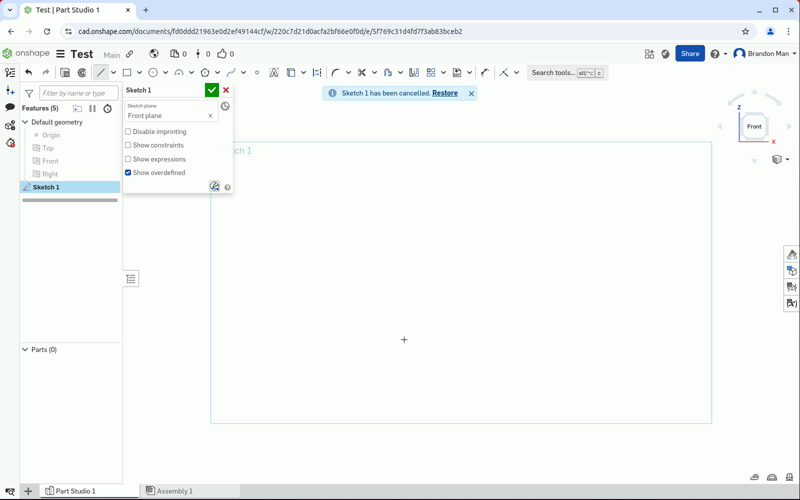
key_up(shift)
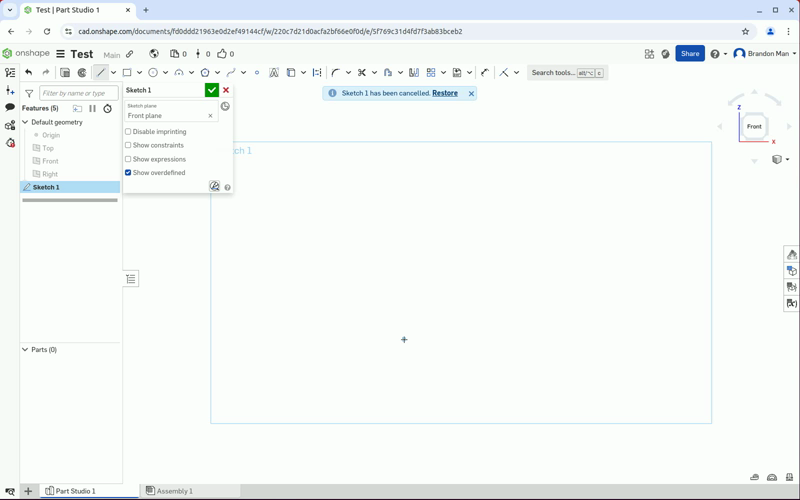
key_down(shift)
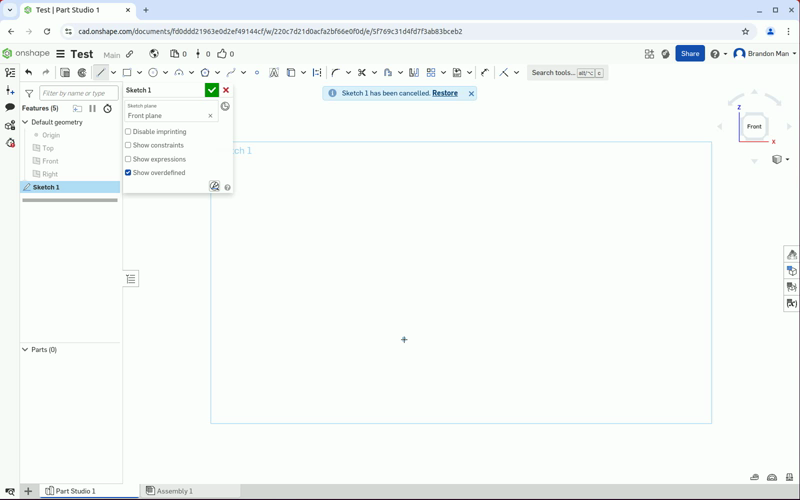
mouse_move(516, 339)
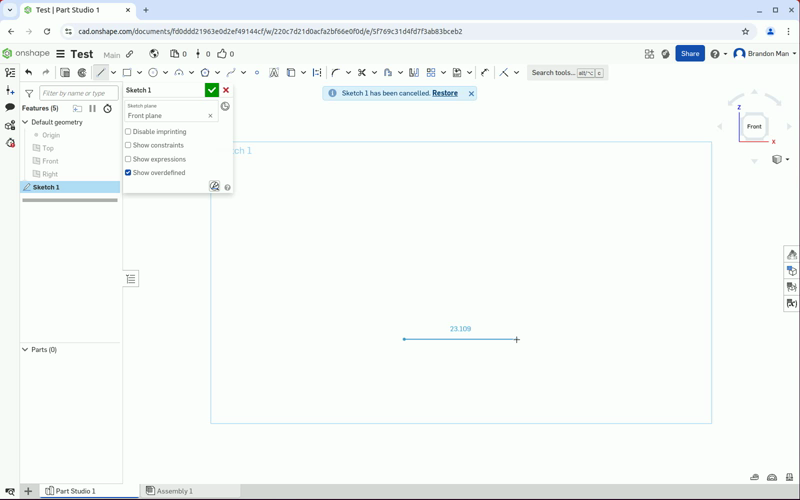
click(516, 339)
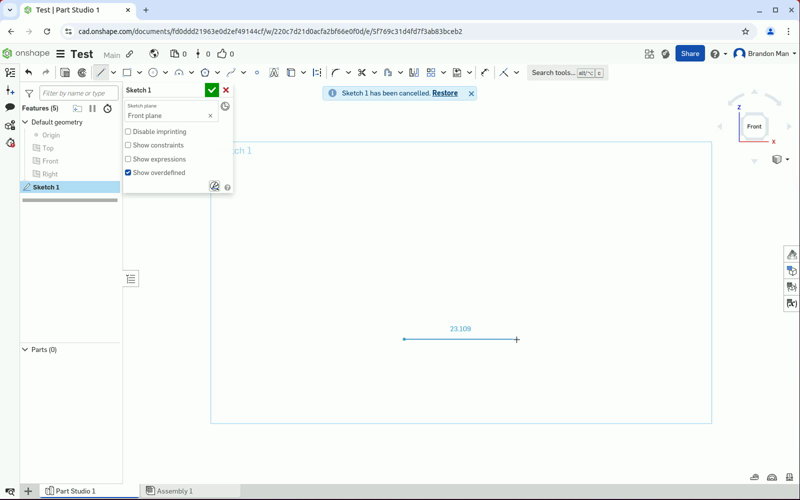
key_up(shift)
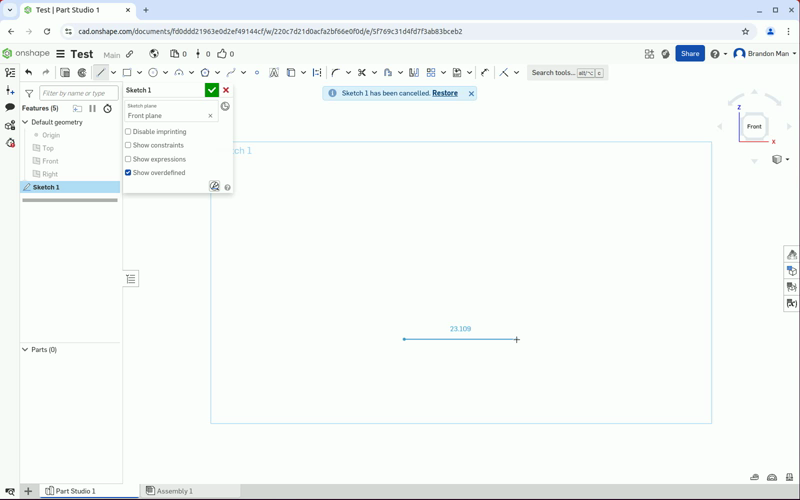
key_down(shift)
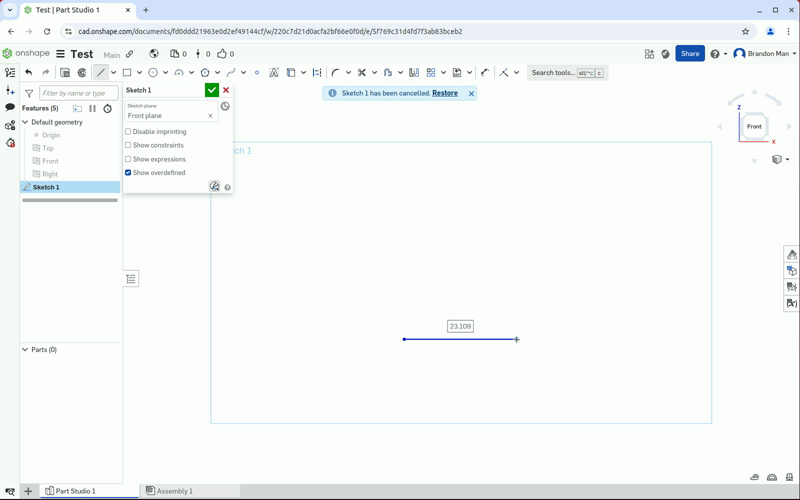
mouse_move(516, 226)
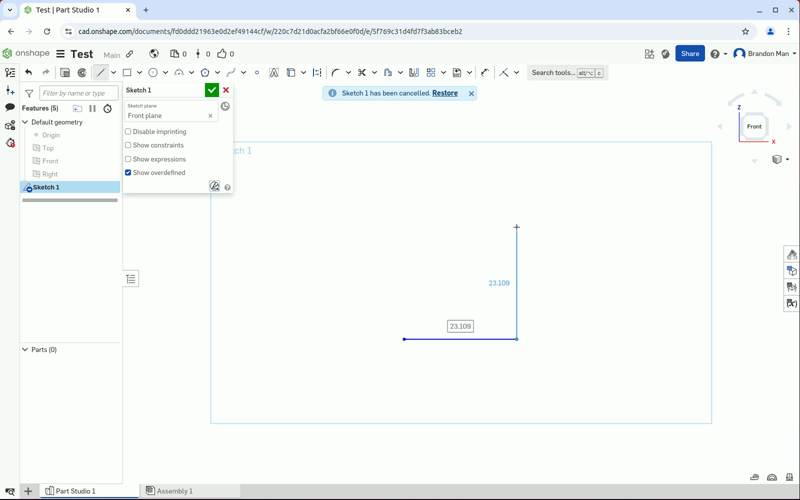
click(516, 226)
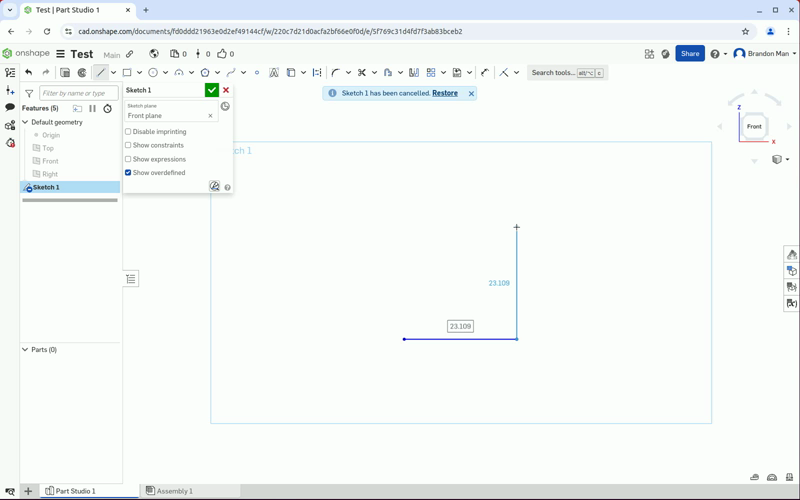
key_up(shift)
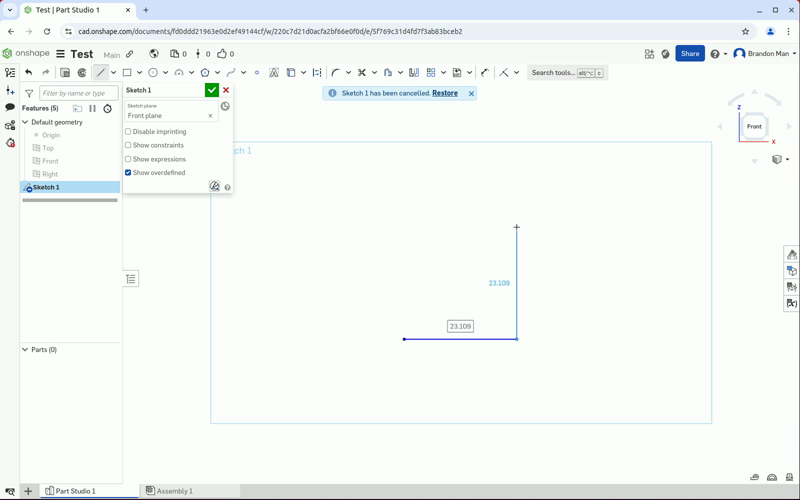
key_down(shift)
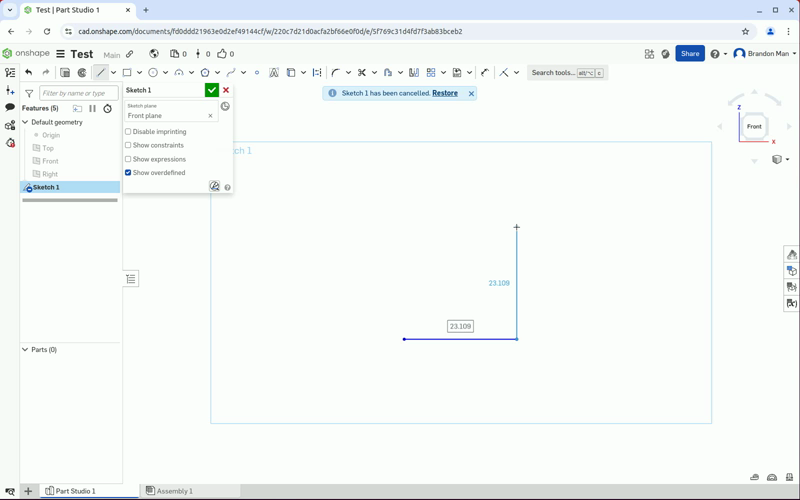
mouse_move(404, 226)
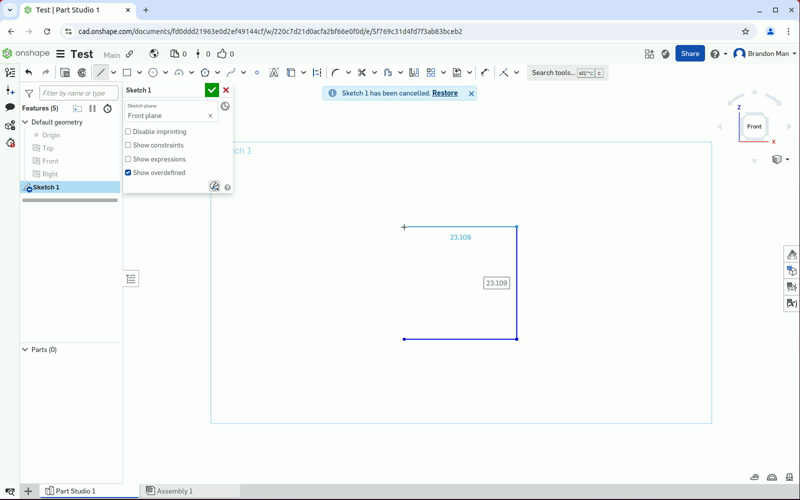
click(404, 226)
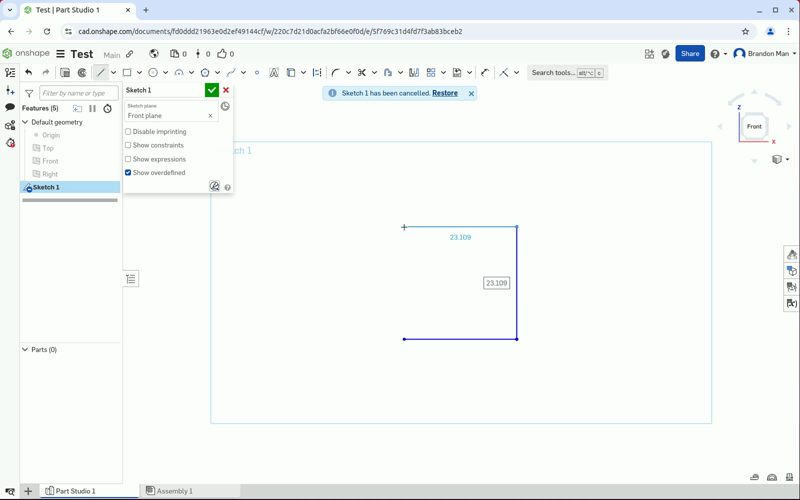
key_up(shift)
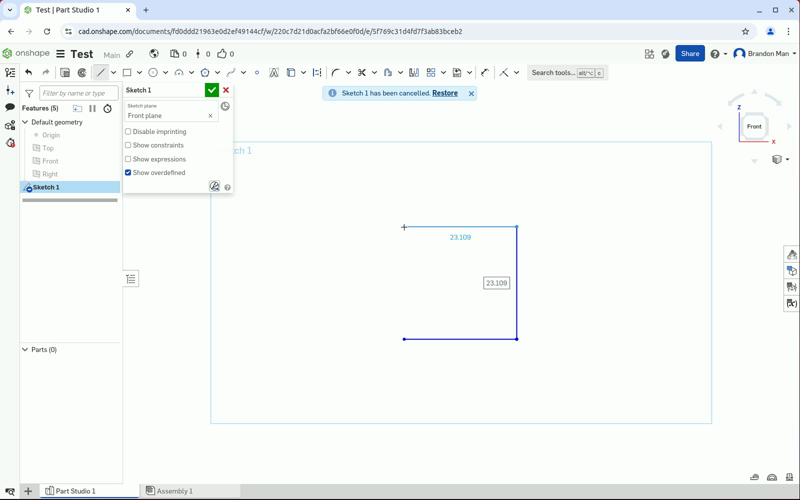
key_down(shift)
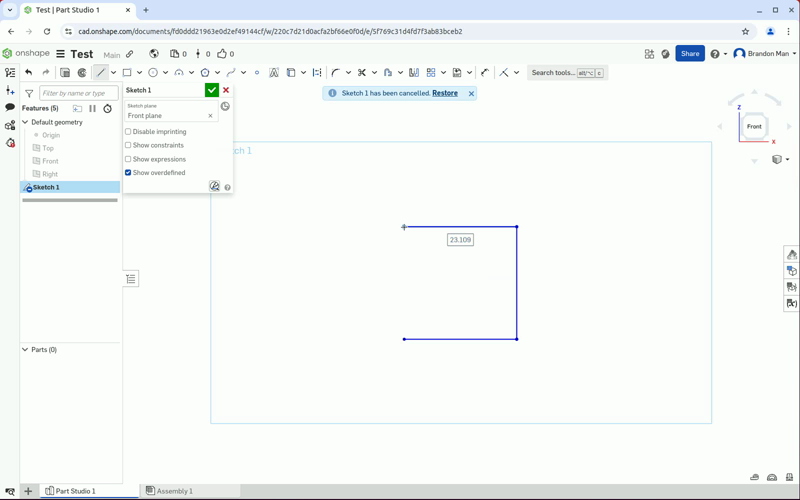
mouse_move(404, 339)
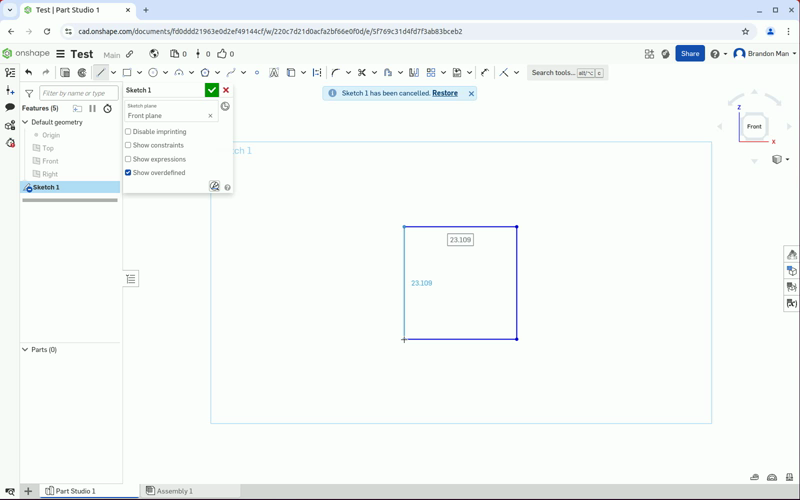
key_up(shift)
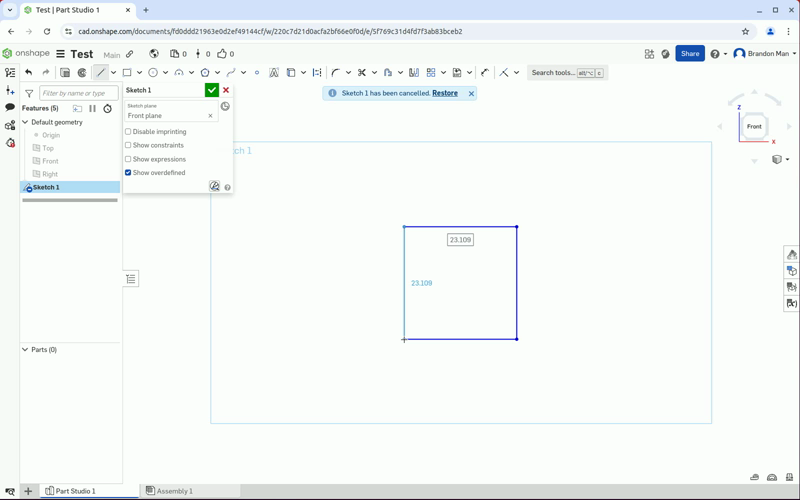
click(404, 339)
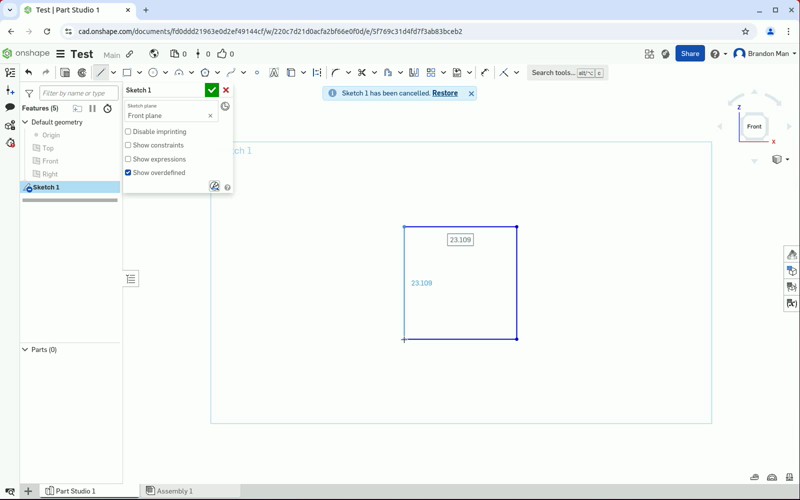
key(esc)
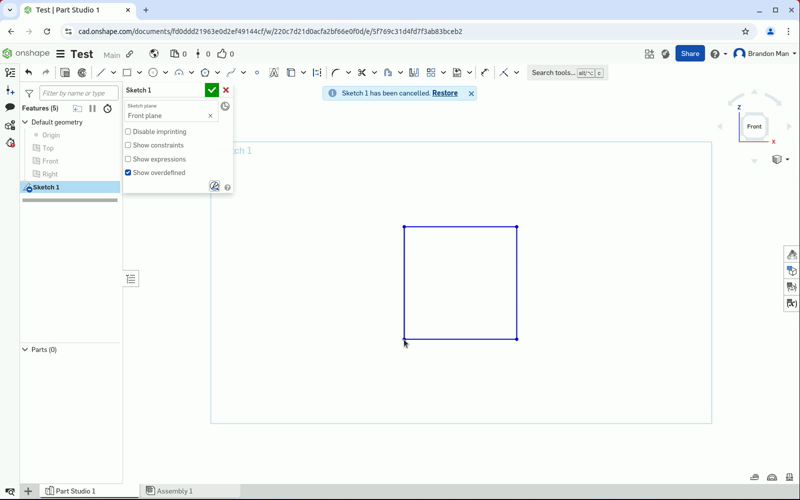
mouse_move(431, 251)
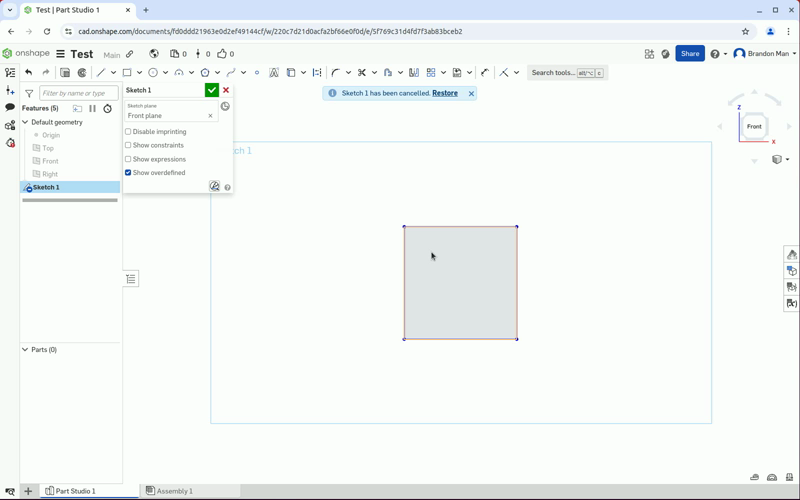
click(431, 251)
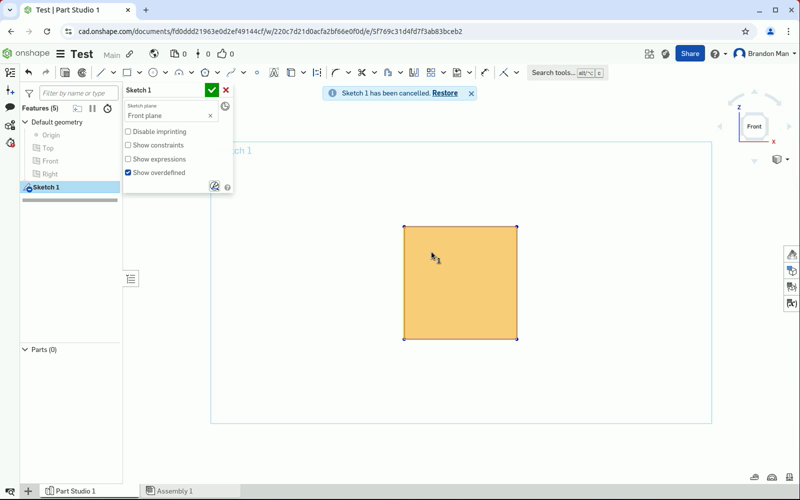
mouse_move(73, 352)
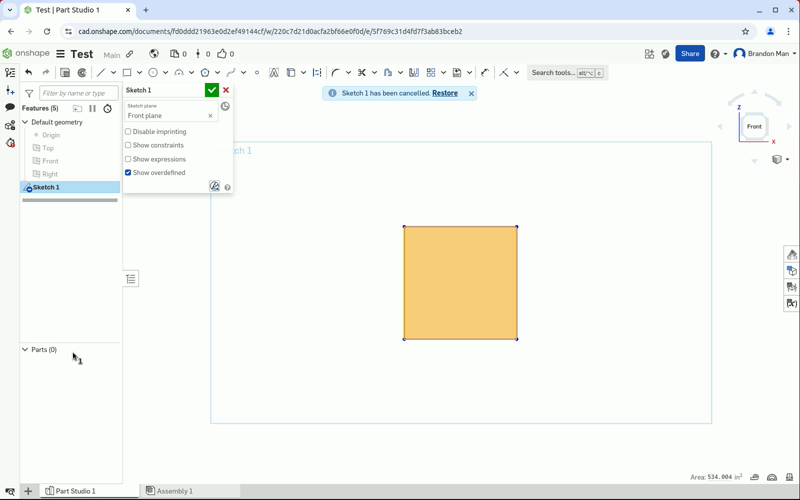
key(shift+y)
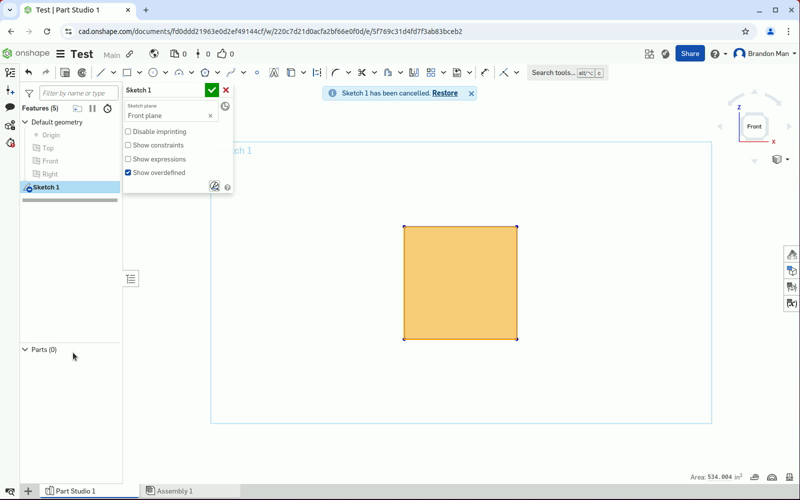
key(shift+e)
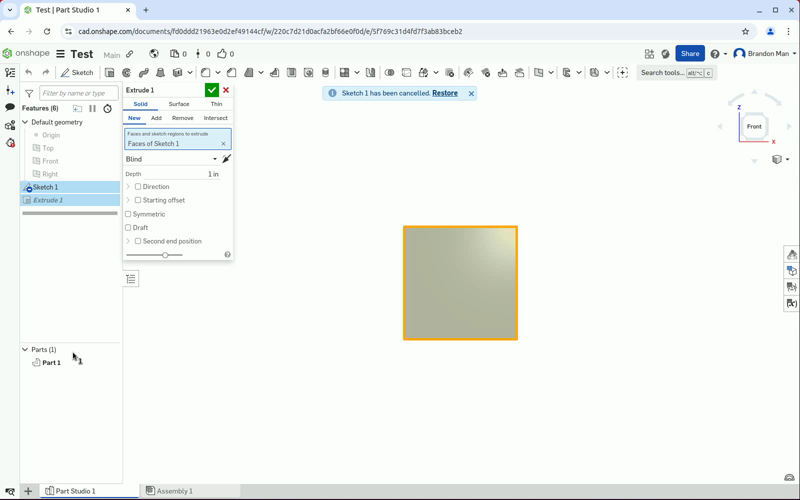
mouse_move(143, 106)
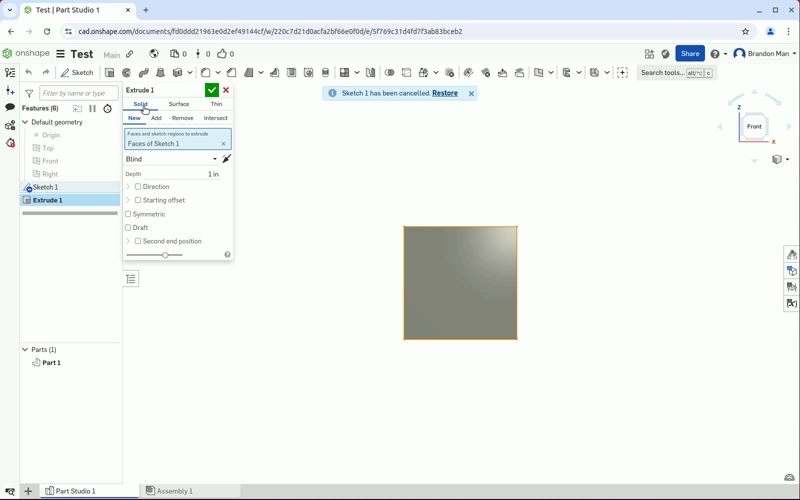
click(143, 106)
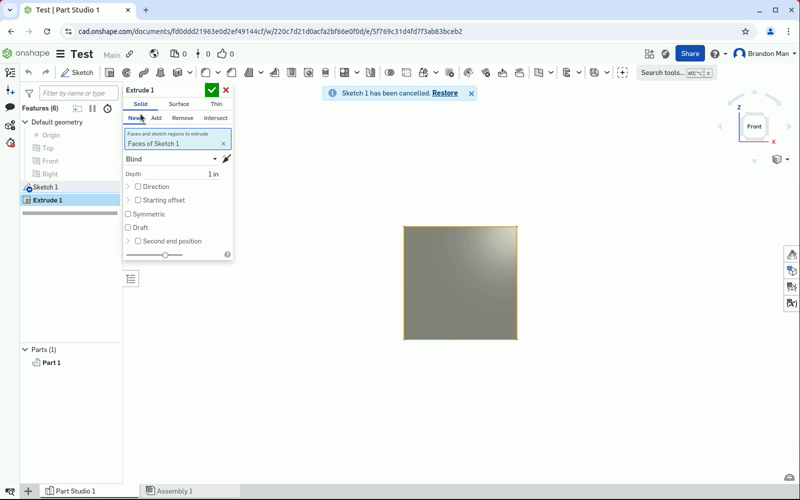
mouse_move(137, 120)
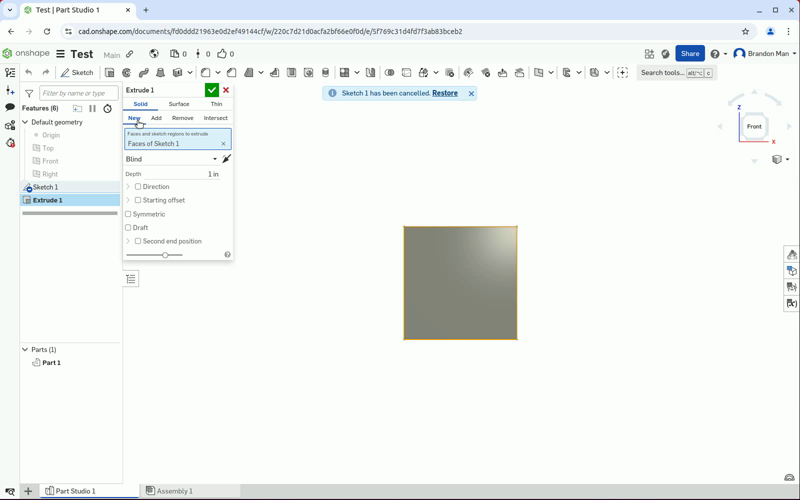
click(137, 120)
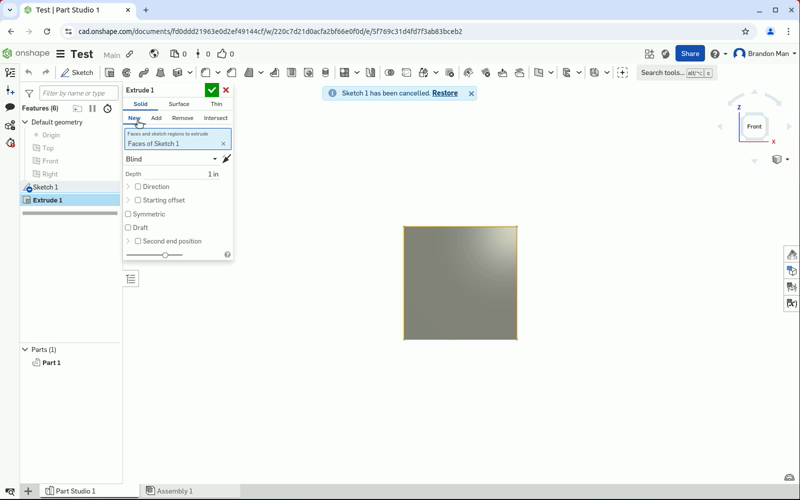
key(tab, 4)
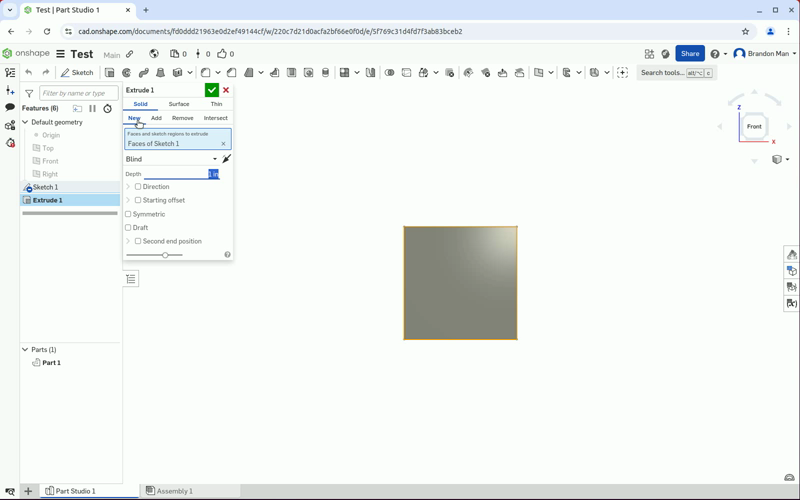
text(23.108)
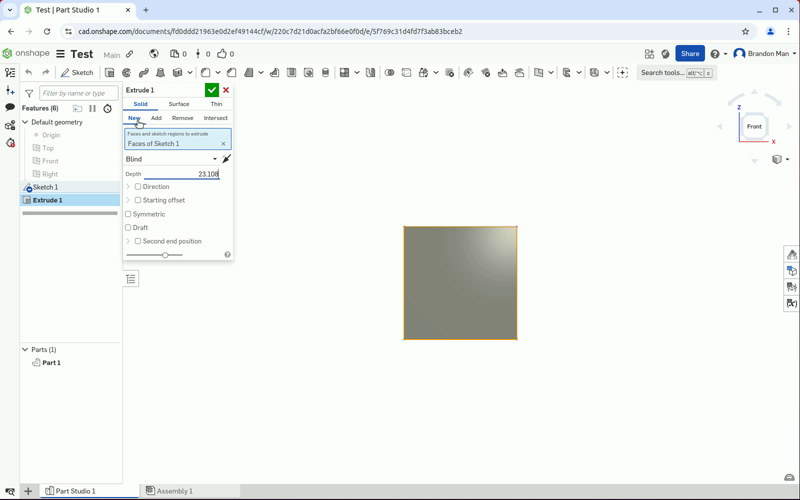
key(enter)
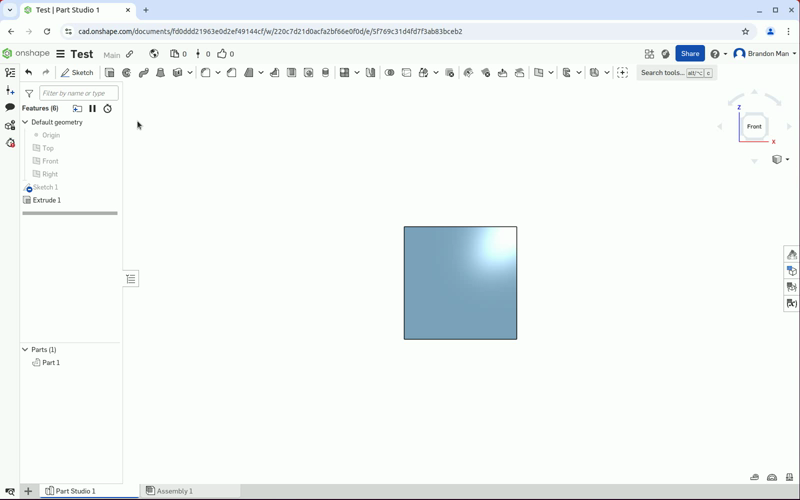
key(shift+h)
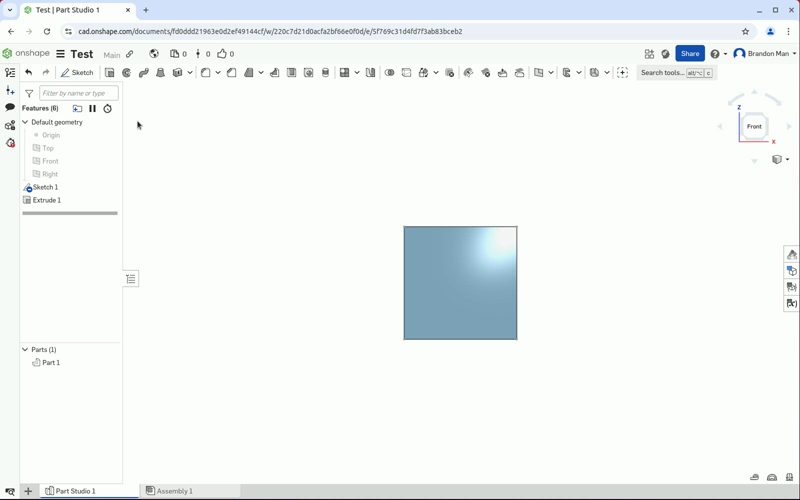
key(shift+h)
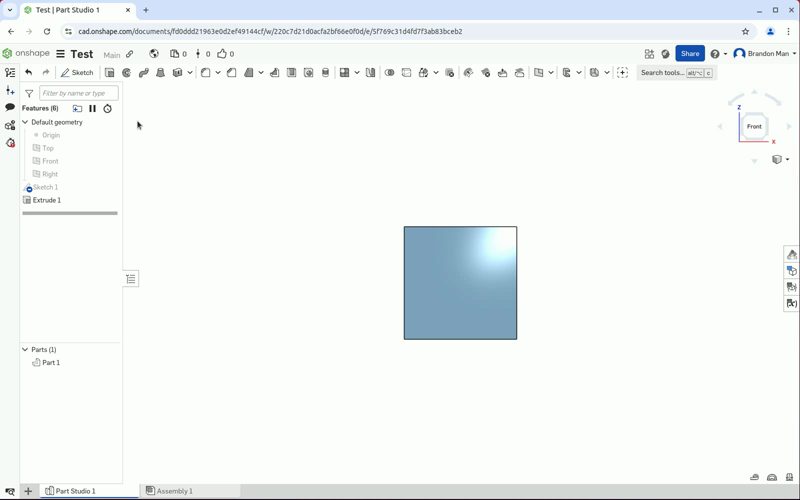
mouse_move(73, 189)
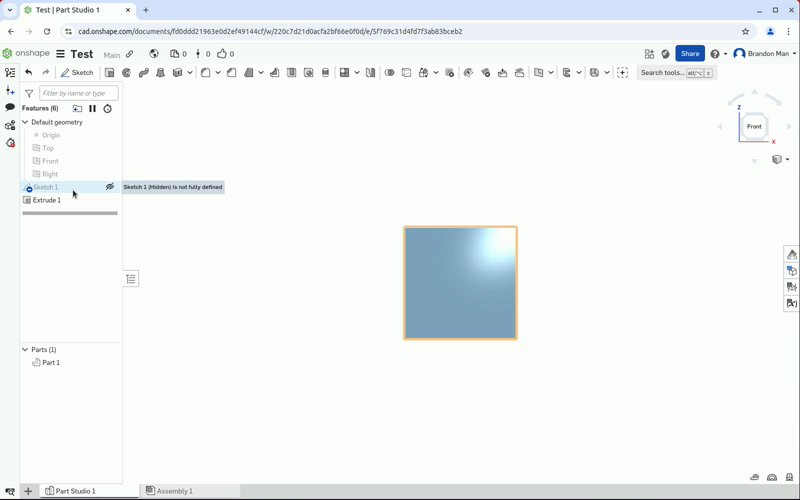
click(73, 189)
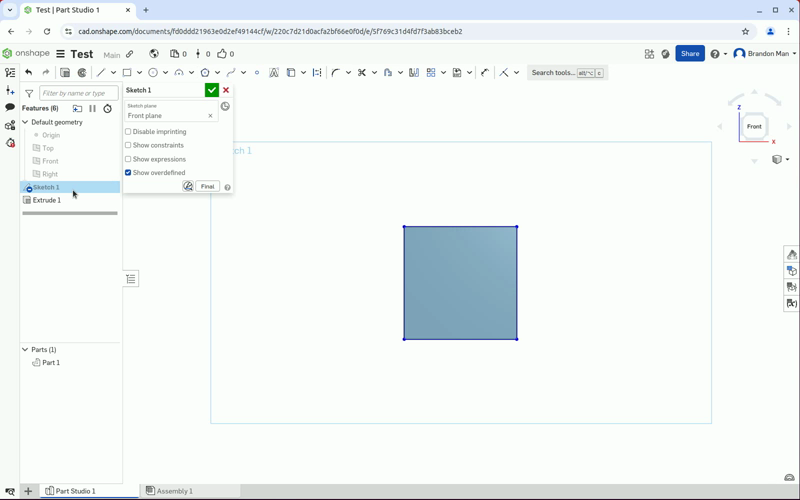
mouse_move(229, 92)
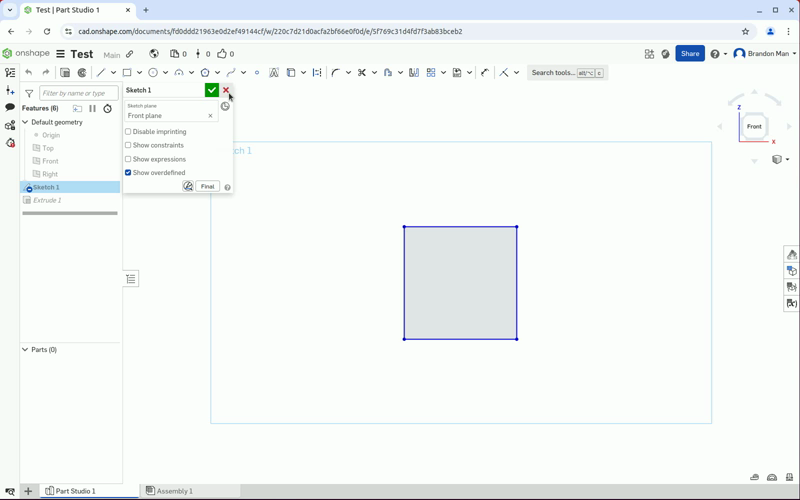
click(229, 92)
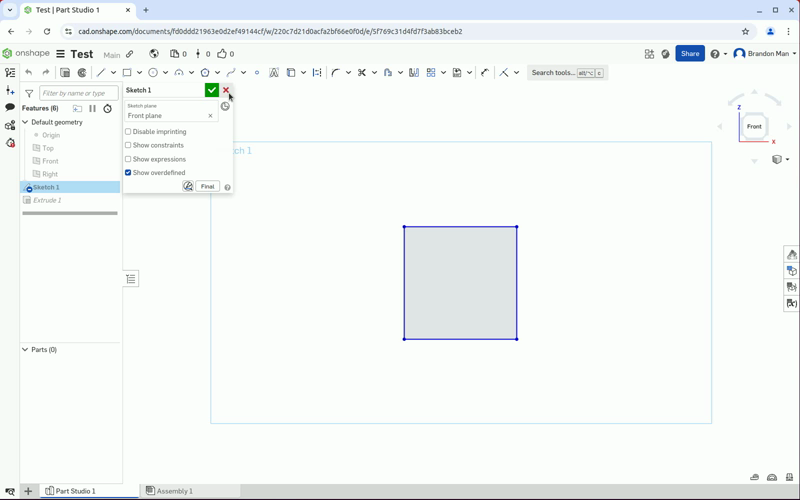
key(shift+s)
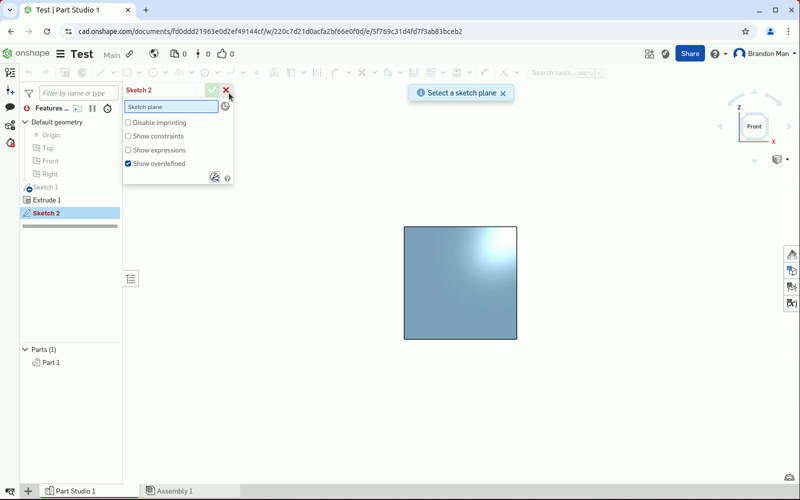
mouse_move(73, 163)
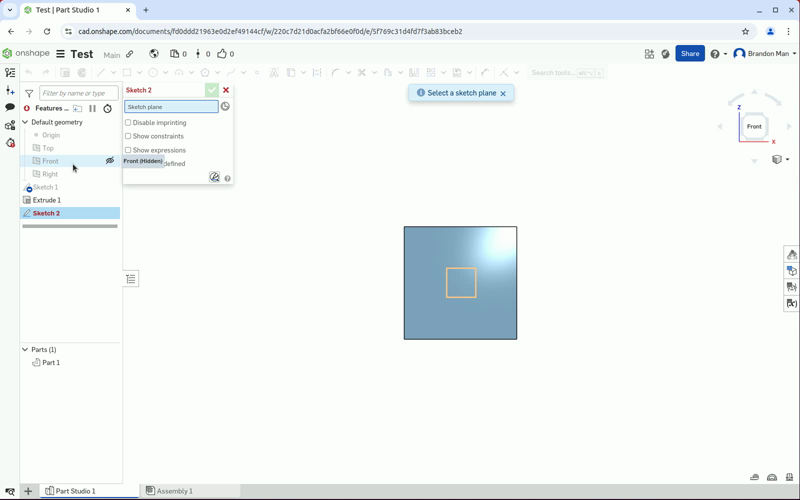
click(73, 163)
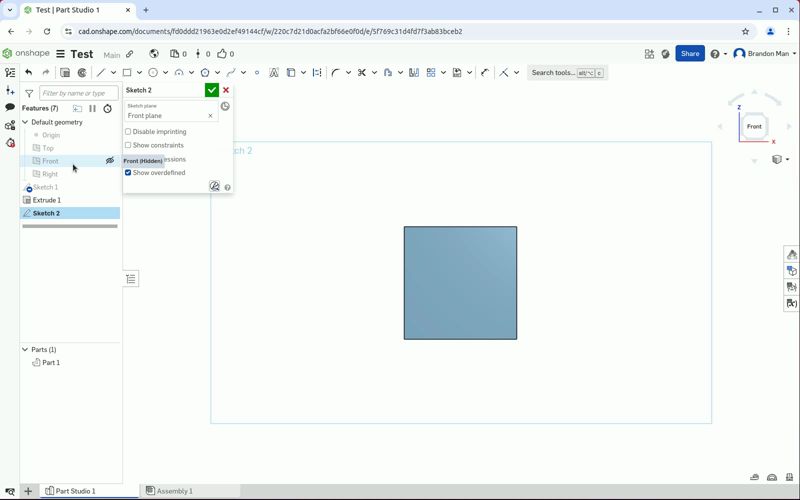
mouse_move(73, 352)
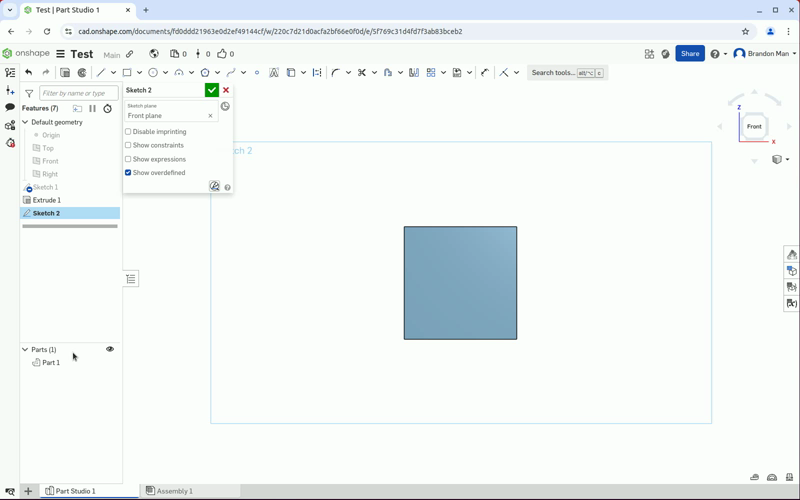
key(y)
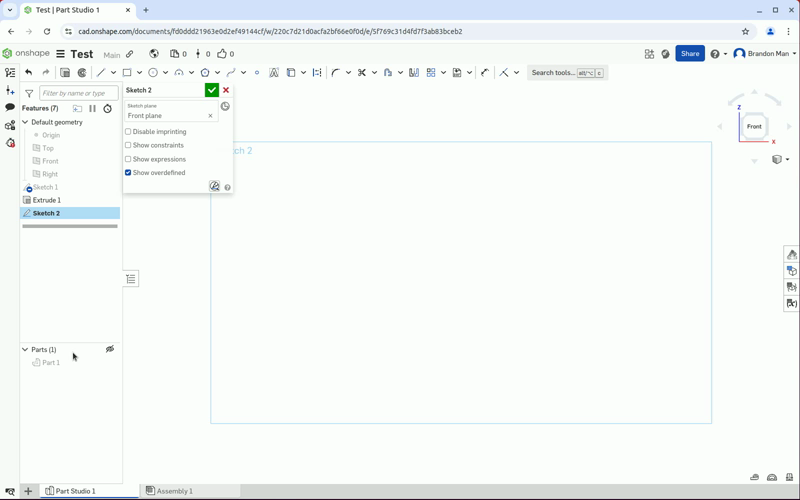
key(l)
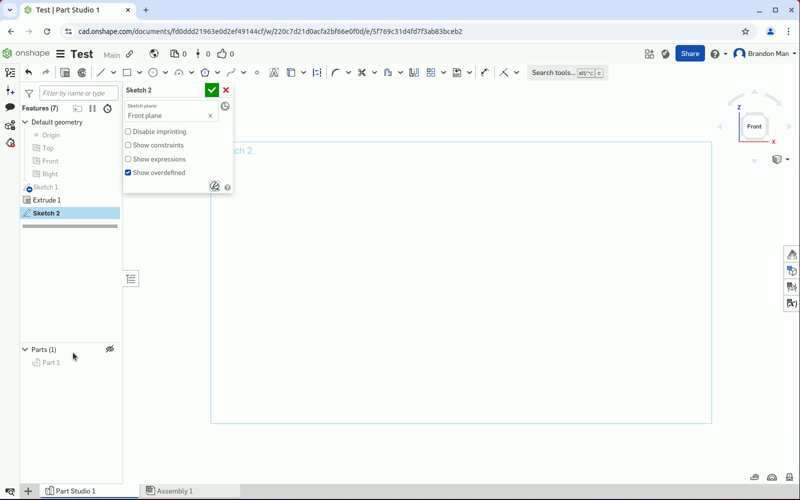
key_down(shift)
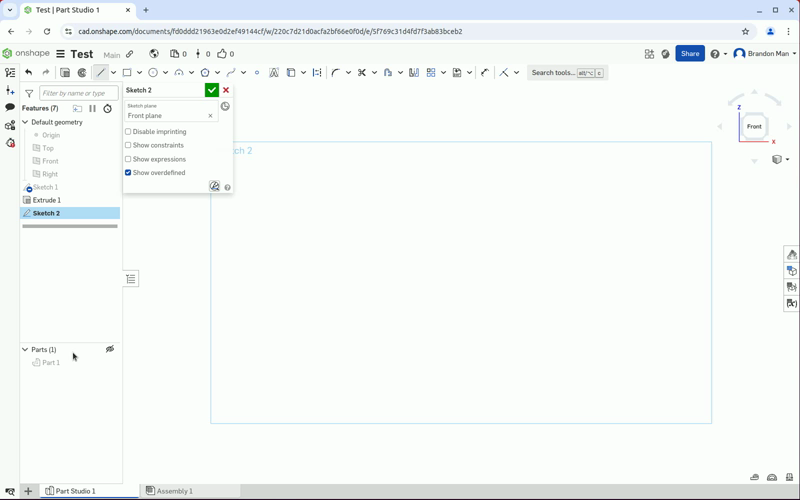
mouse_move(404, 339)
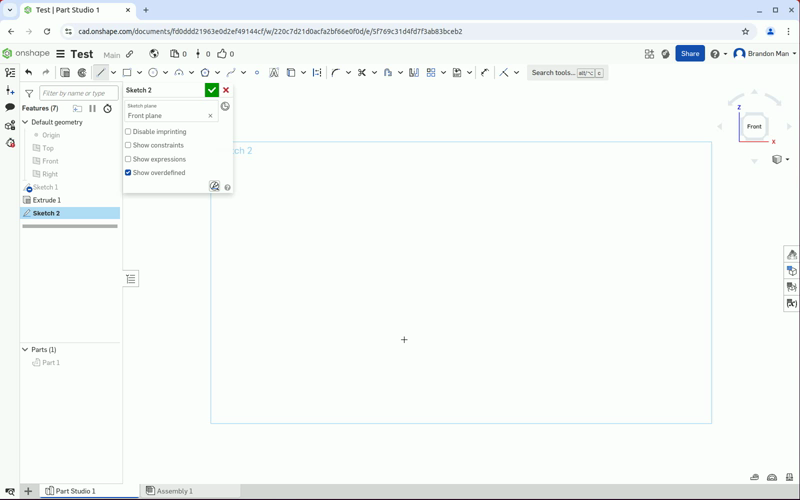
click(404, 339)
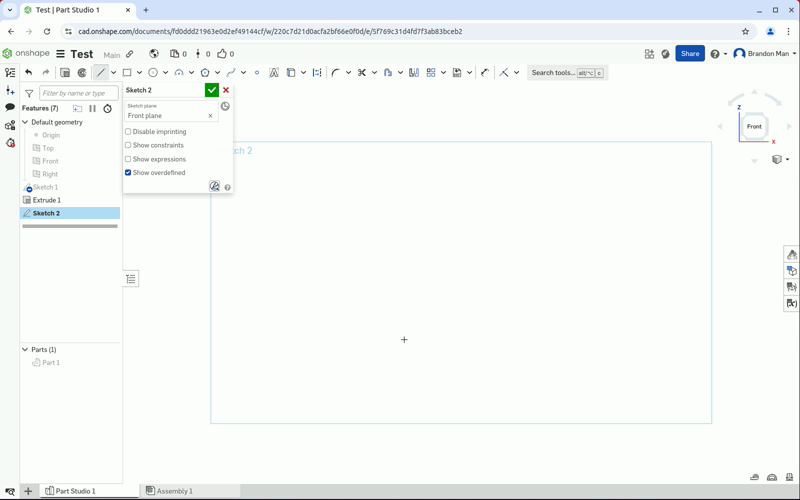
key_up(shift)
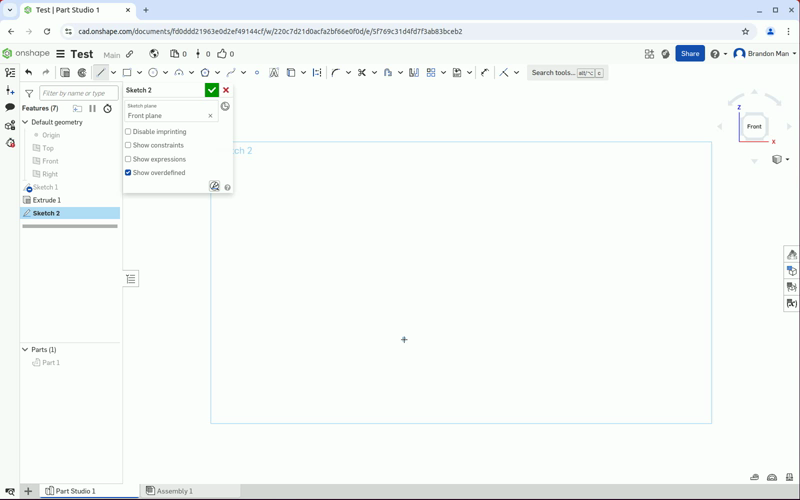
key_down(shift)
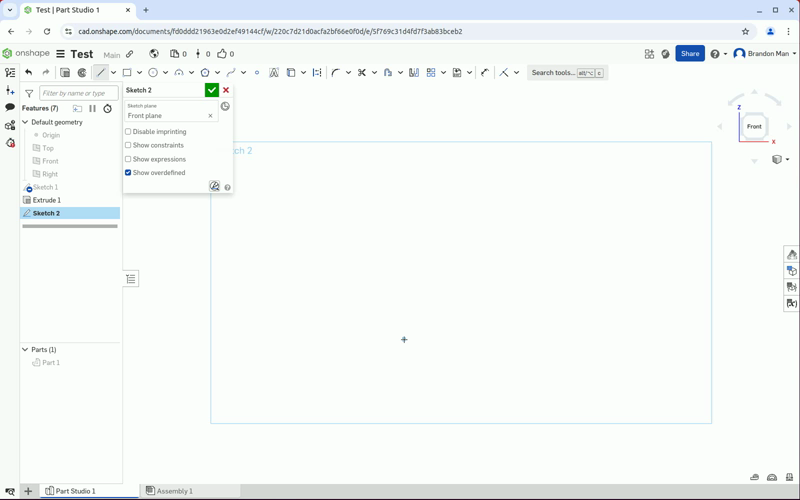
mouse_move(516, 339)
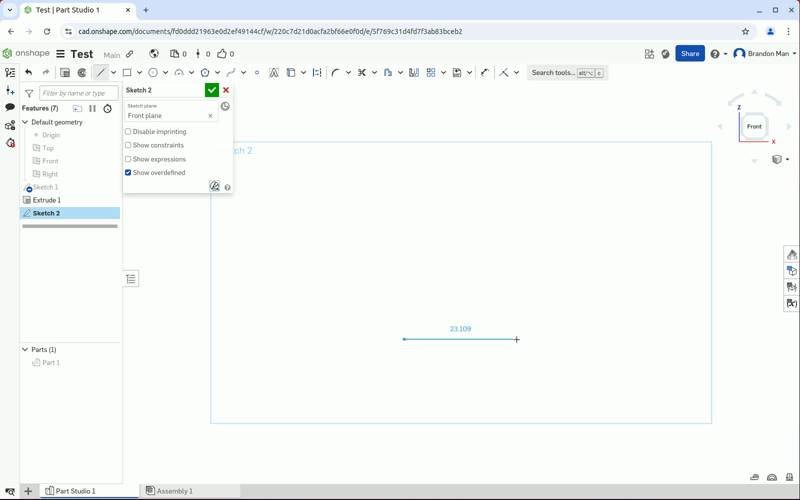
click(516, 339)
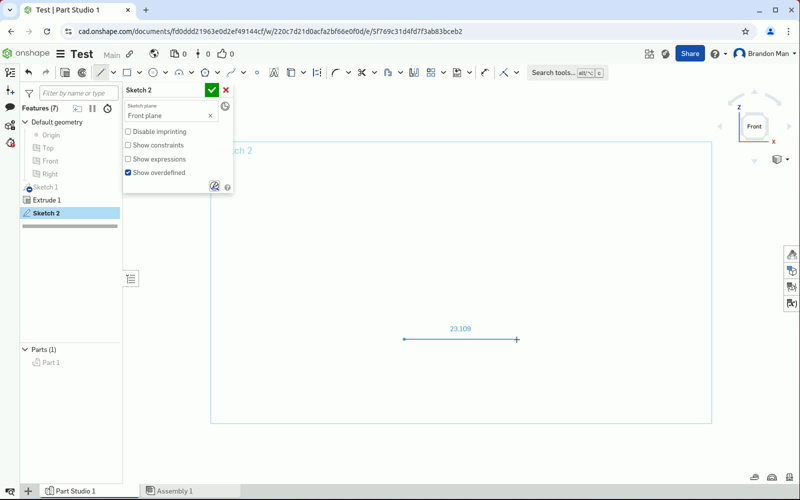
key_up(shift)
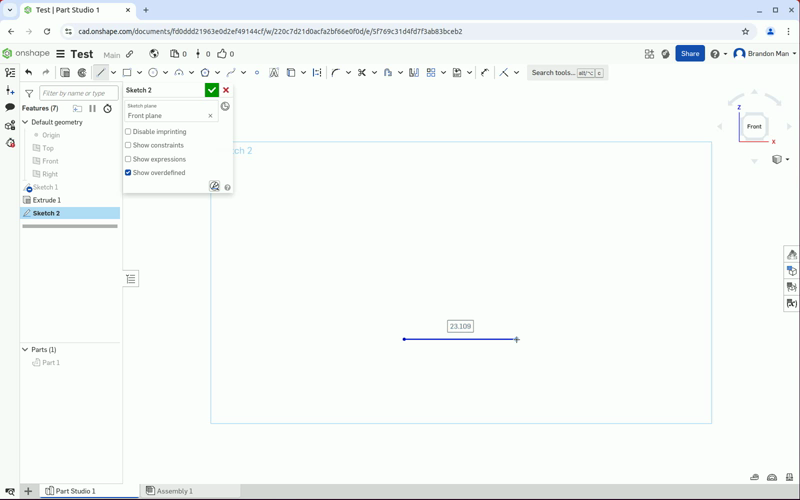
key_down(shift)
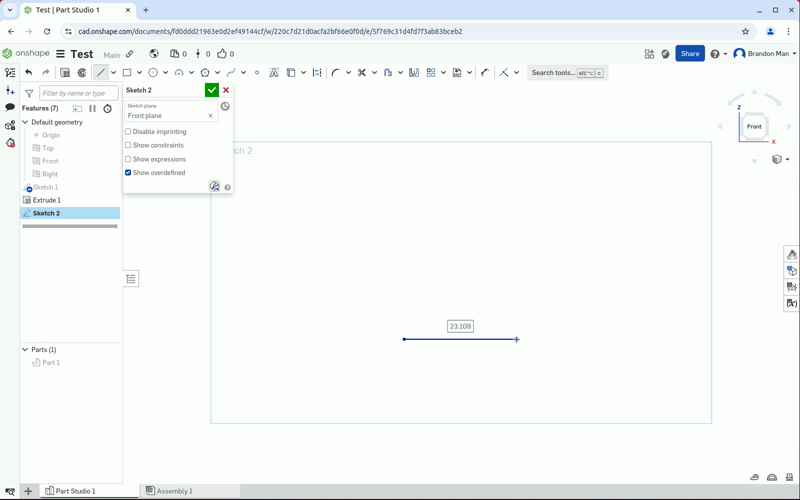
mouse_move(516, 226)
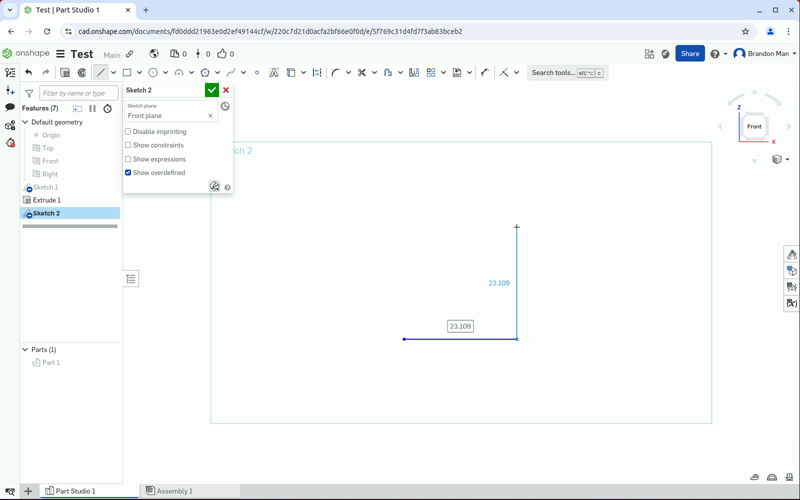
click(516, 226)
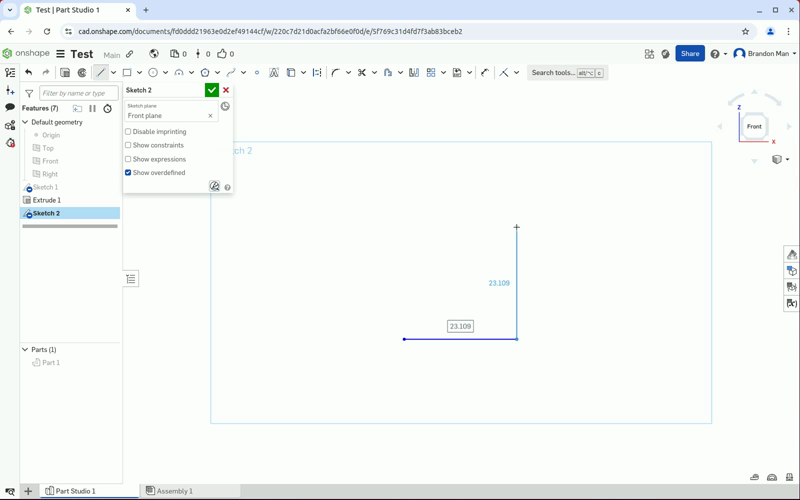
key_up(shift)
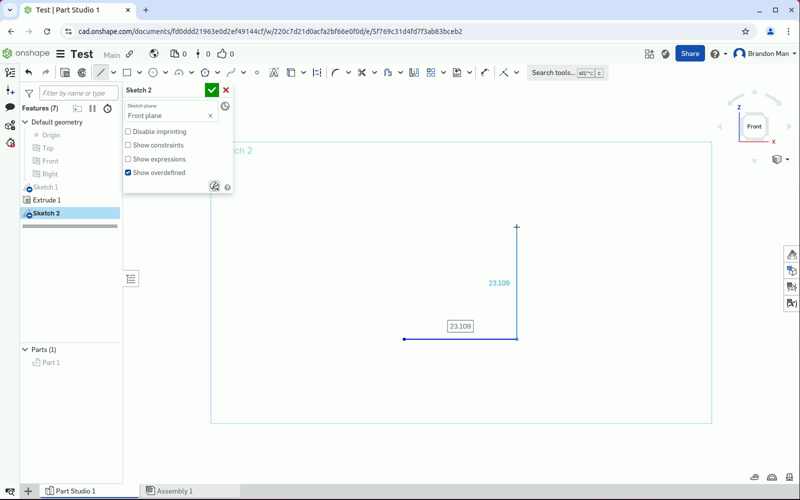
key_down(shift)
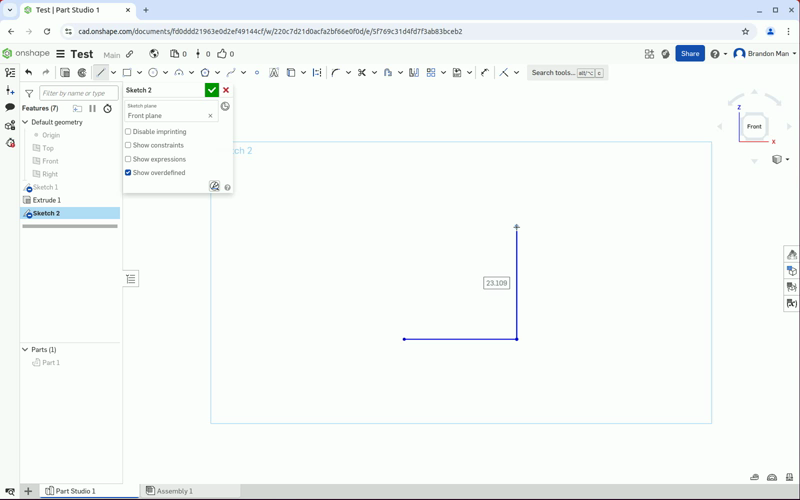
mouse_move(404, 226)
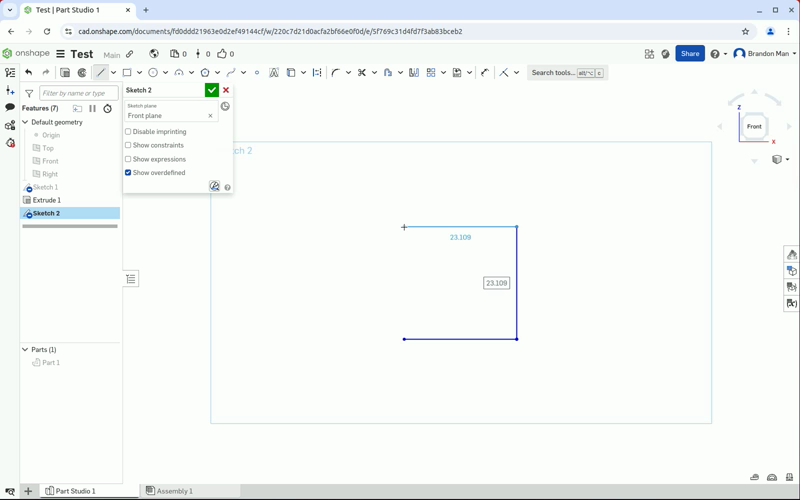
click(404, 226)
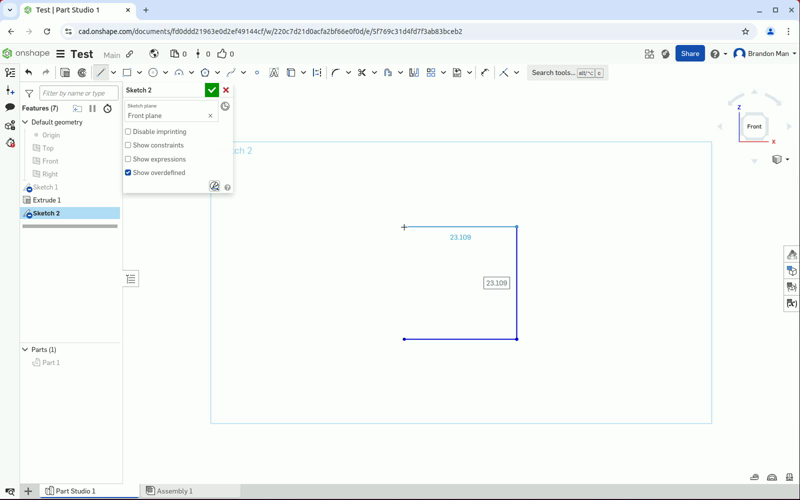
key_up(shift)
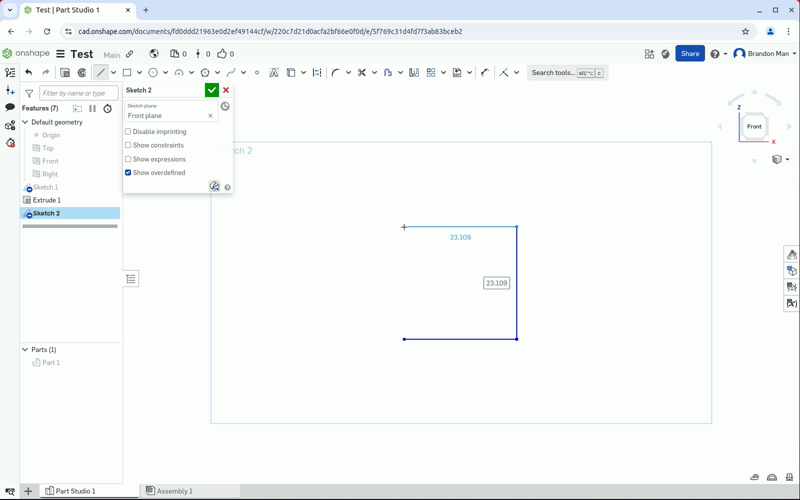
key_down(shift)
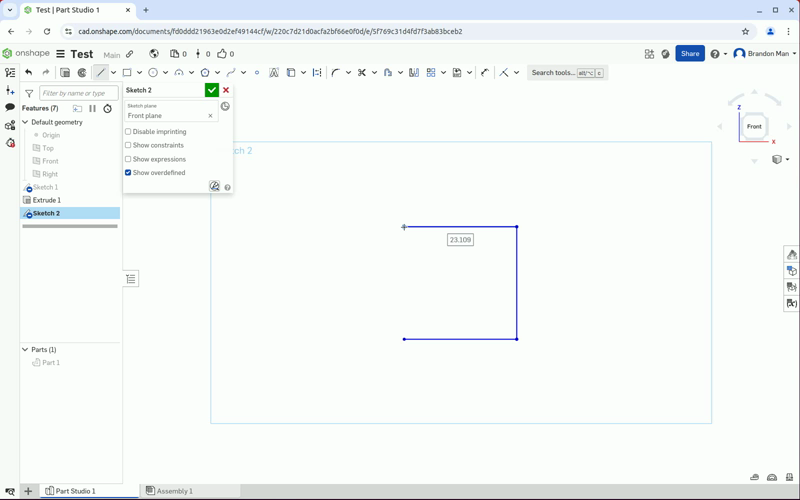
mouse_move(404, 339)
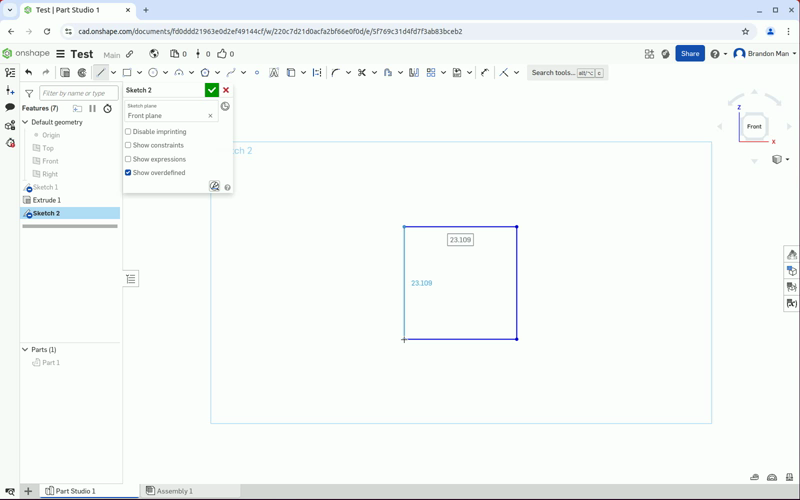
key_up(shift)
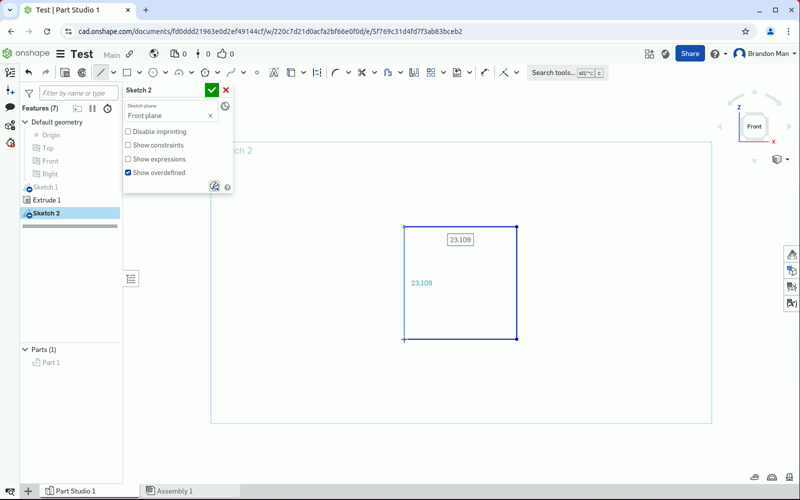
click(404, 339)
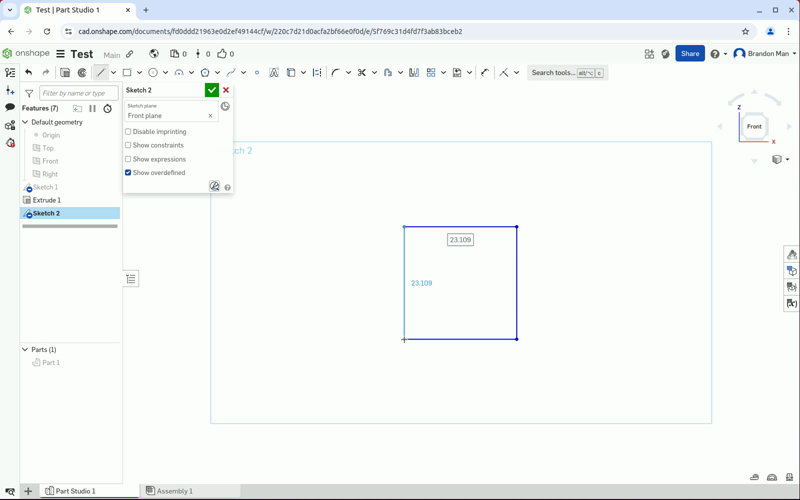
key(esc)
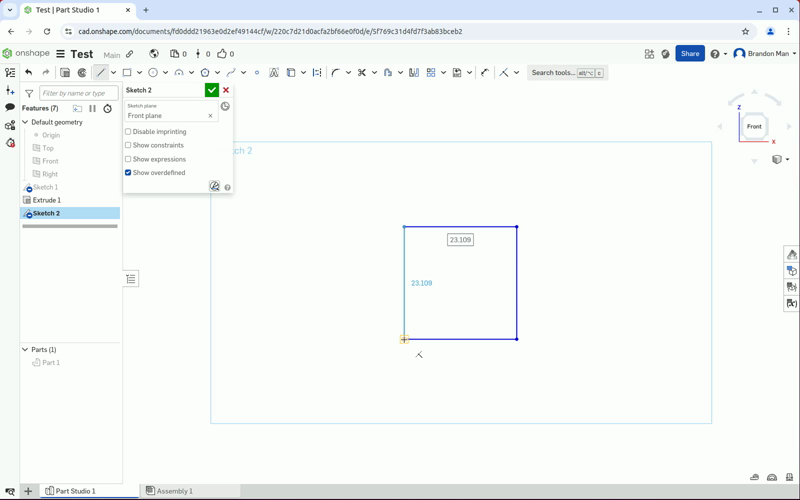
mouse_move(425, 261)
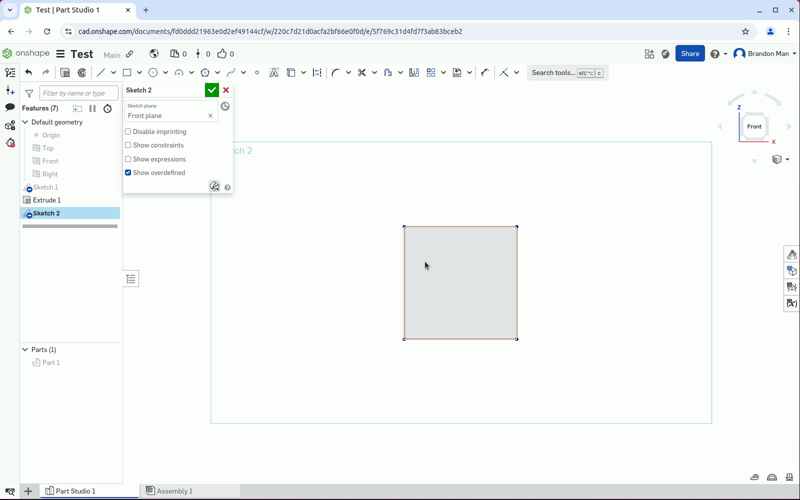
click(425, 261)
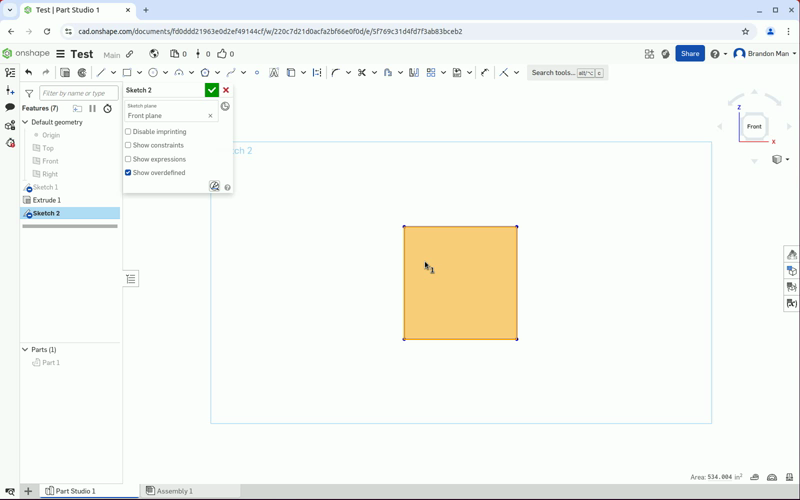
mouse_move(73, 352)
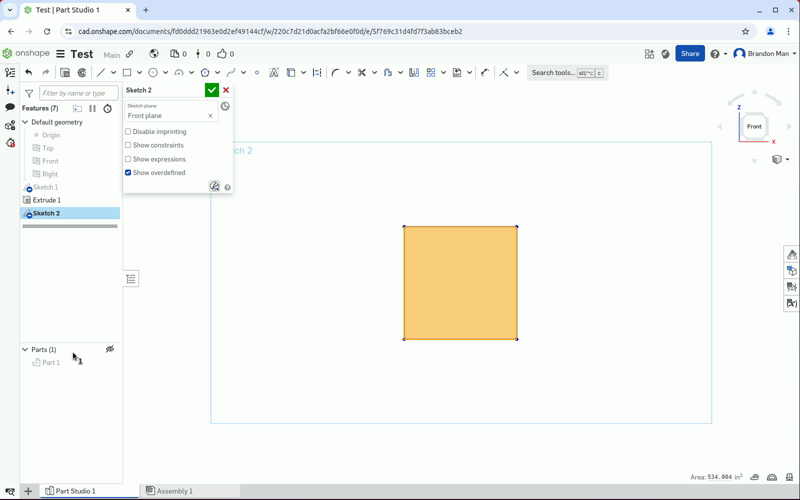
key(shift+y)
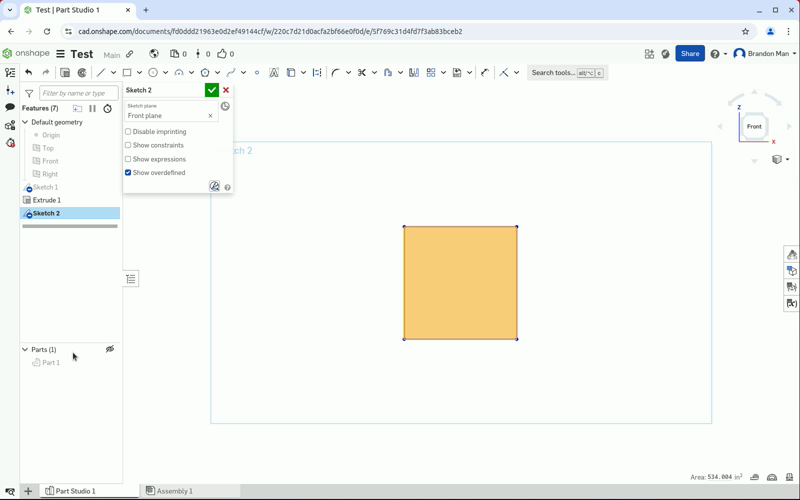
key(shift+e)
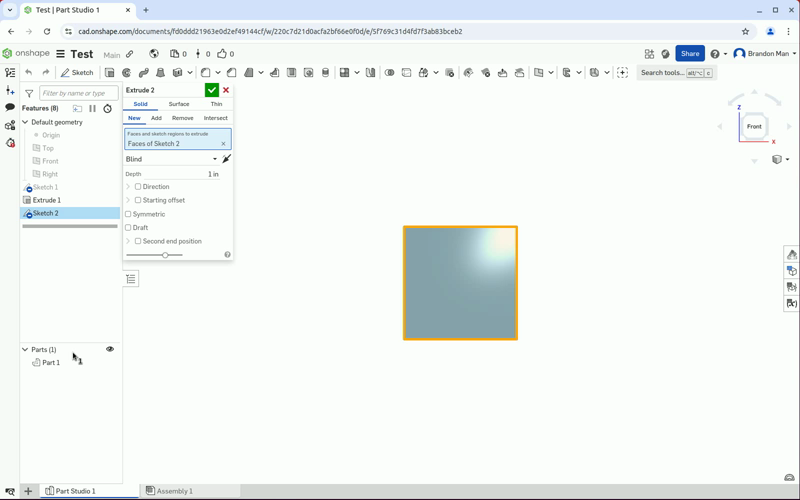
mouse_move(143, 106)
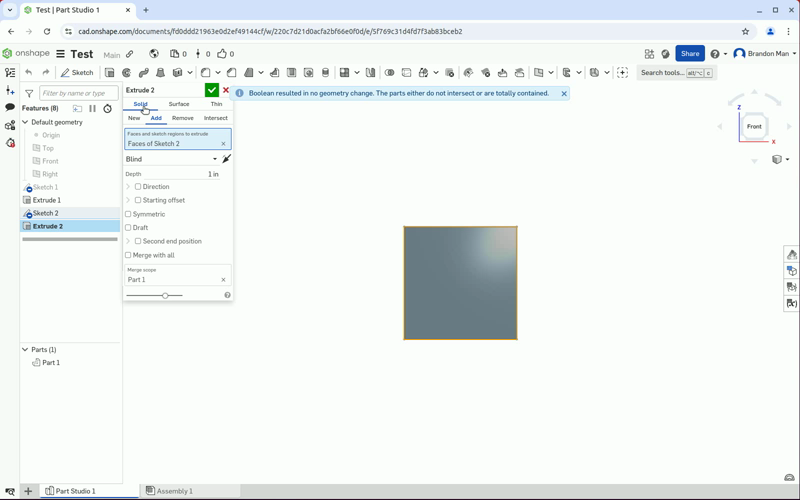
click(143, 106)
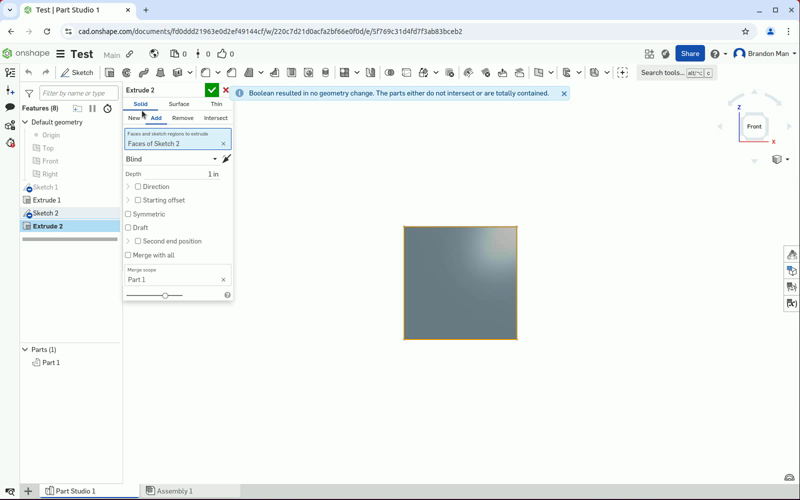
mouse_move(137, 120)
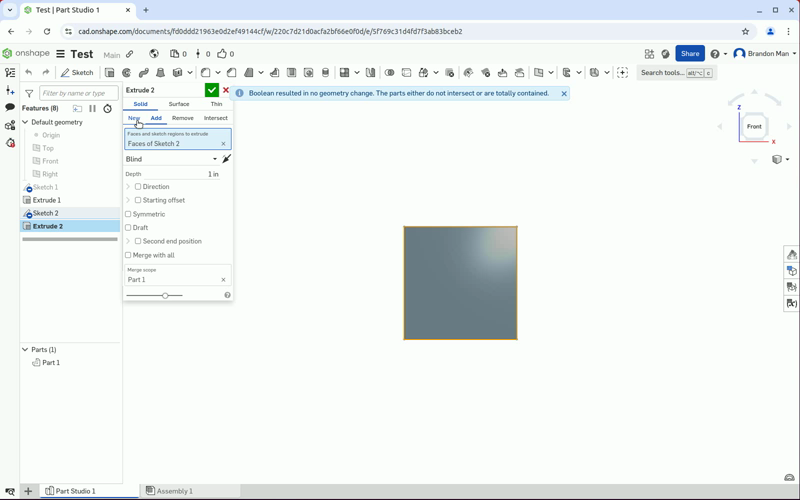
click(137, 120)
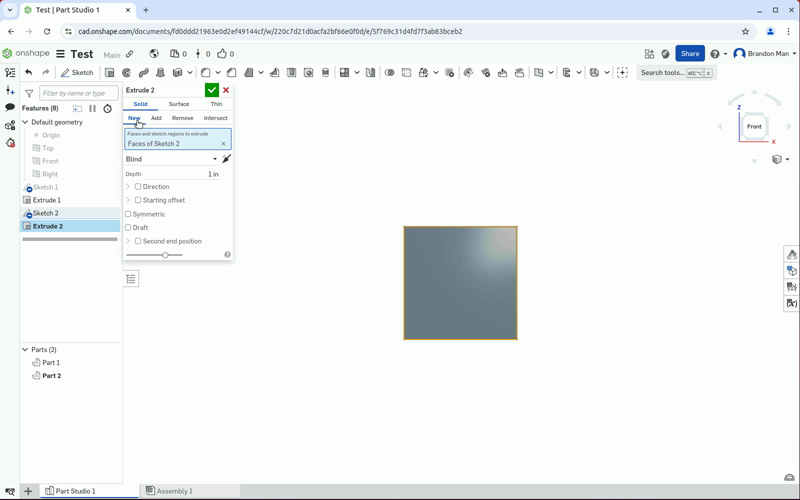
key(tab, 4)
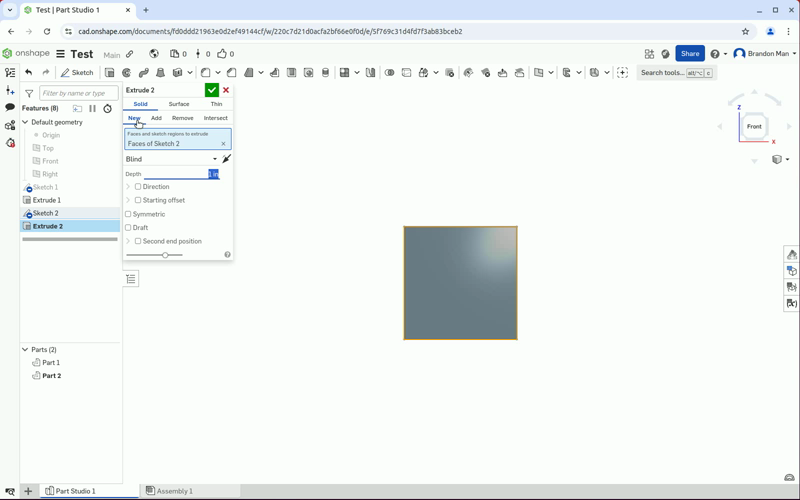
text(23.108)
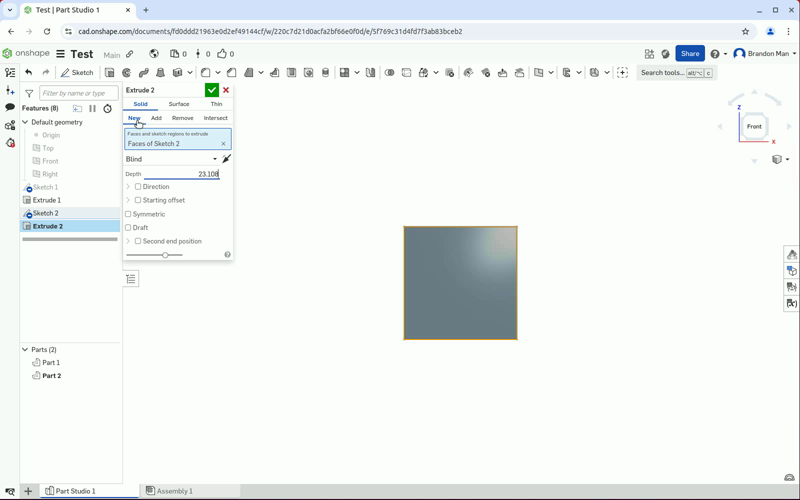
key(enter)
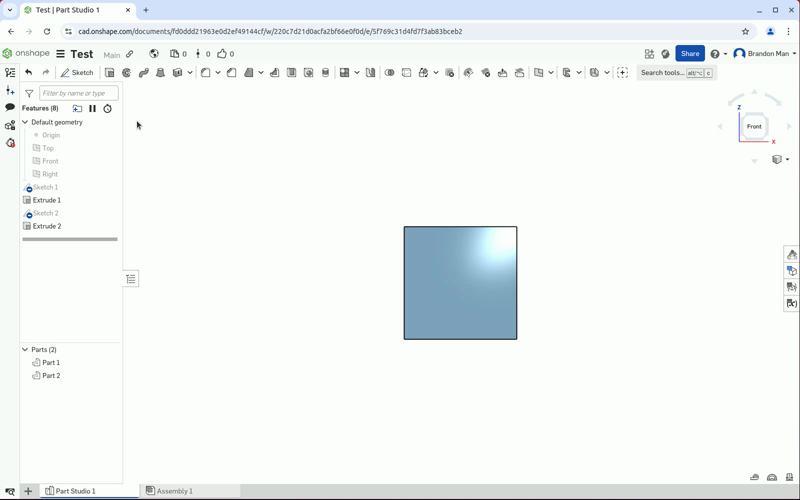
key(shift+h)
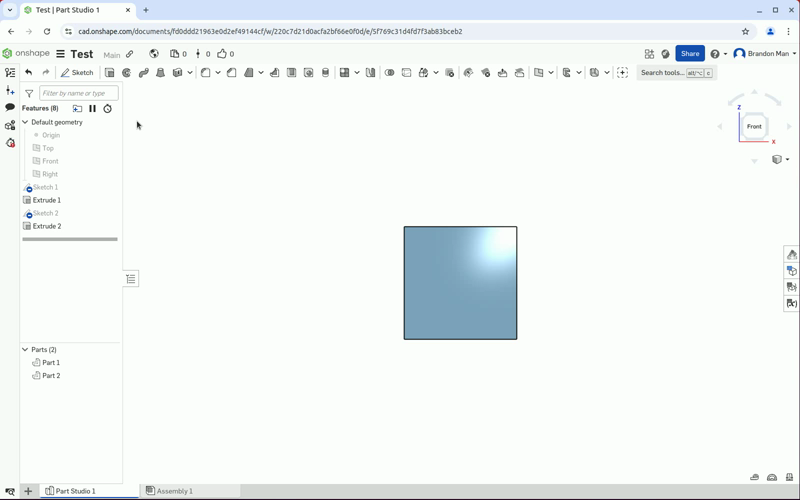
key(shift+h)
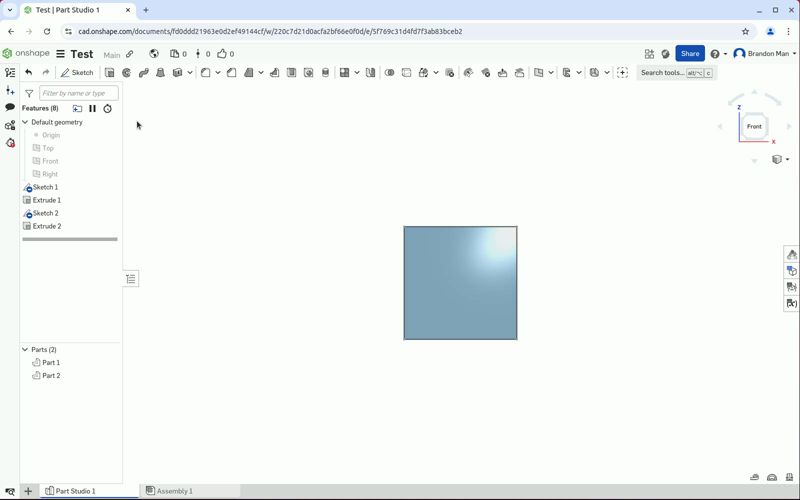
key(shift+7)
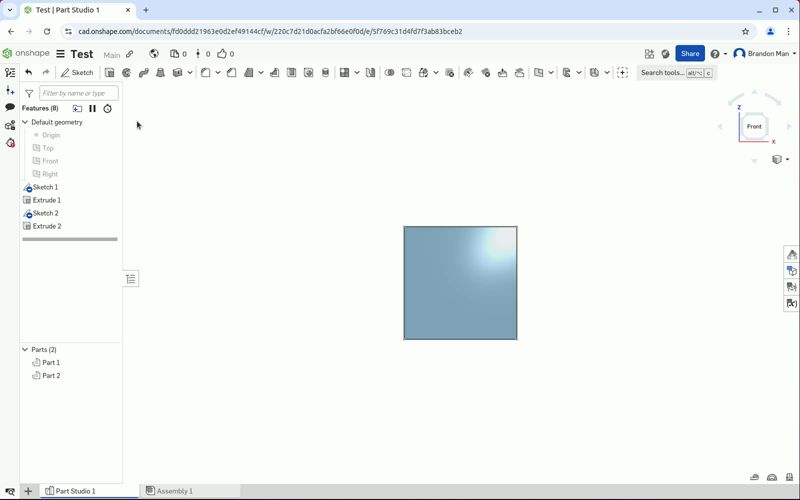
key(left, 2)
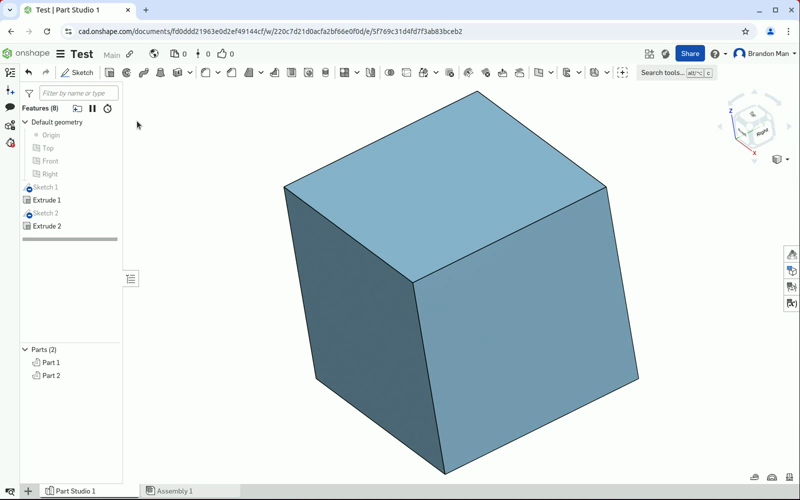
key(down, 2)
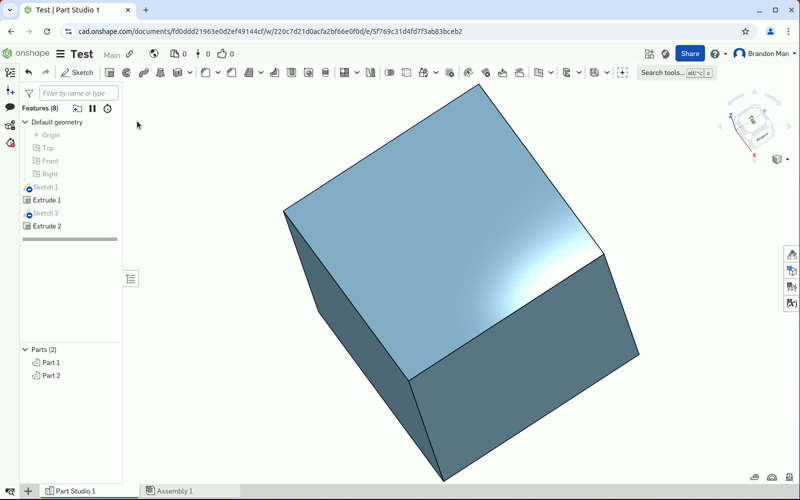
key(up, 2)
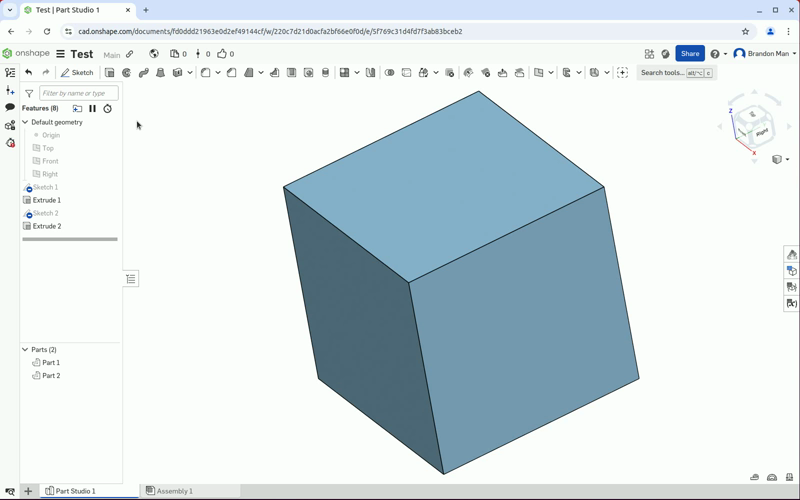
key(right, 2)
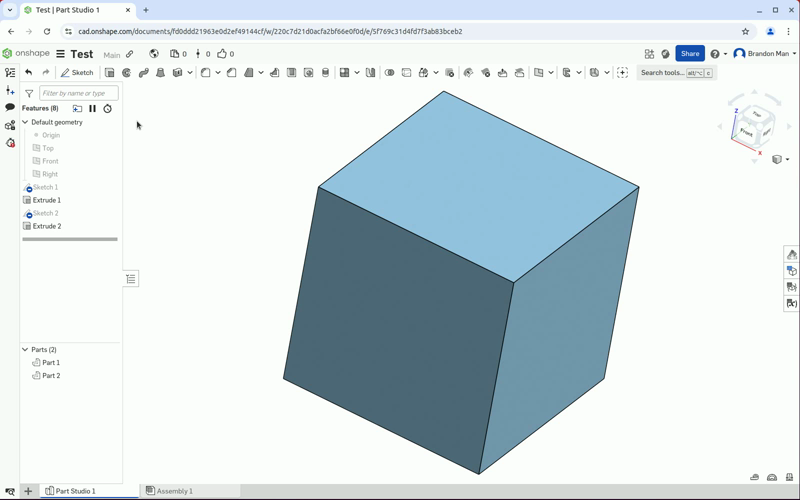
mouse_move(73, 189)
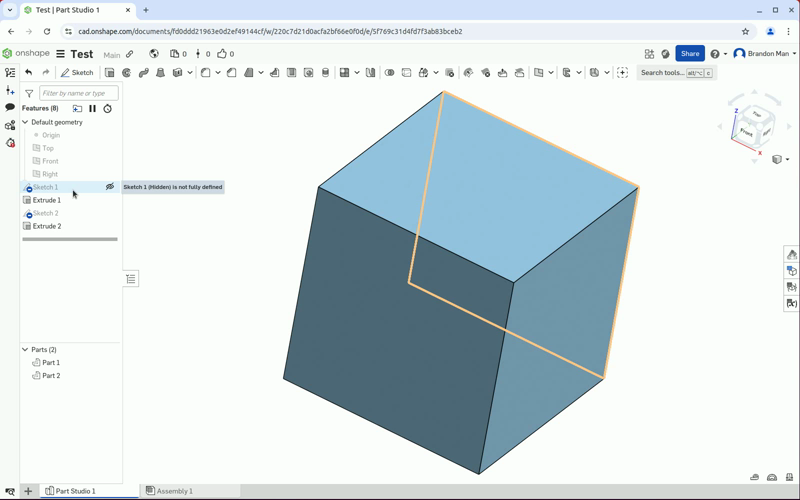
click(73, 189)